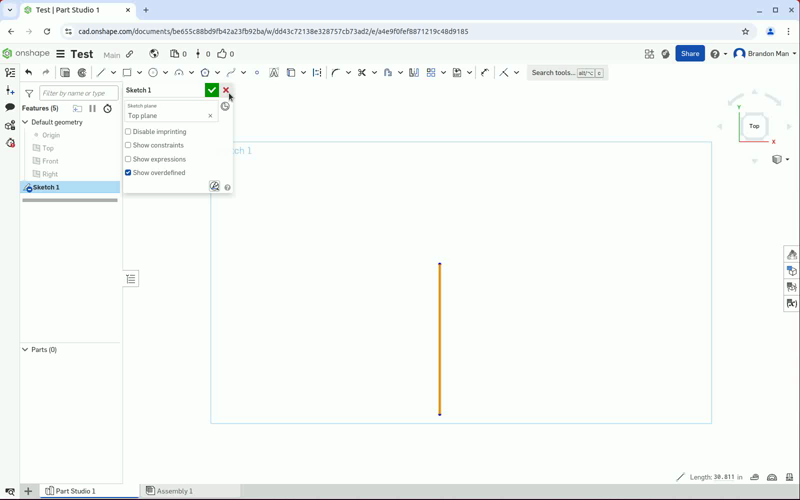
key(shift+h)
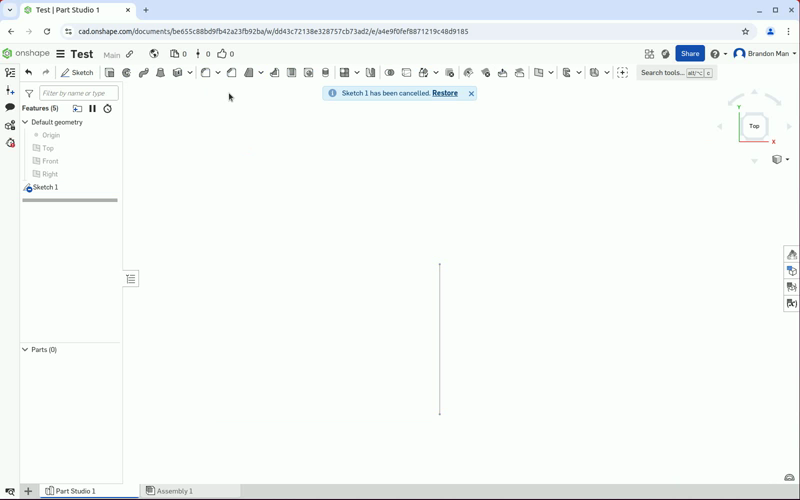
key(shift+s)
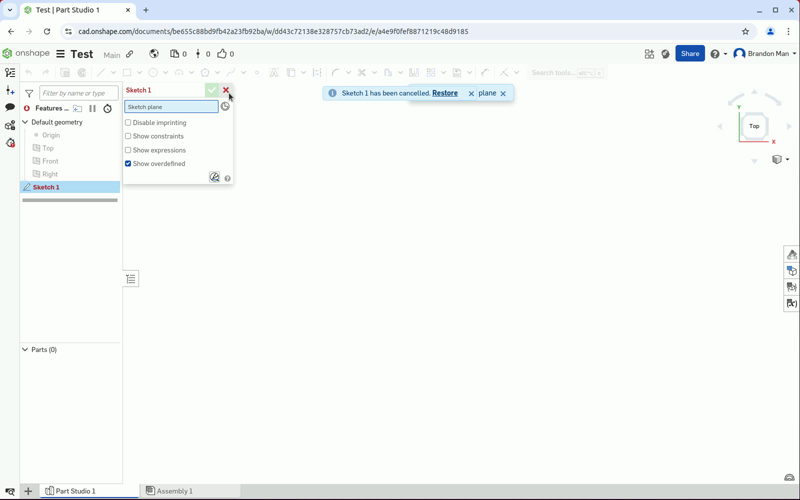
mouse_move(73, 150)
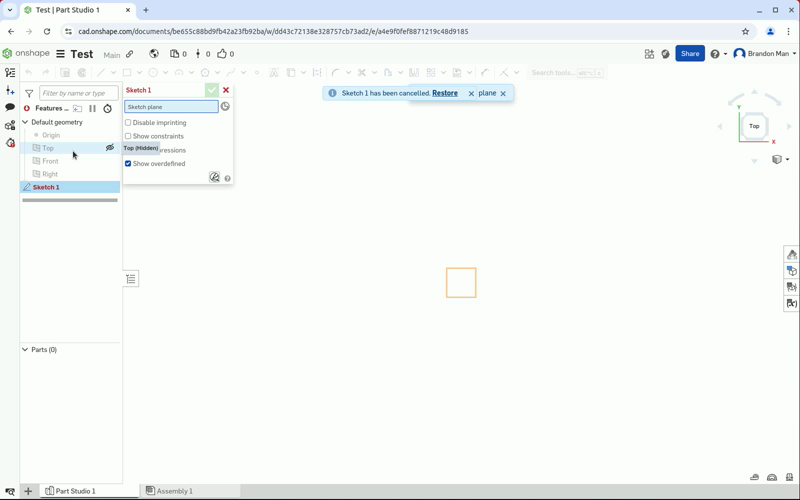
click(73, 150)
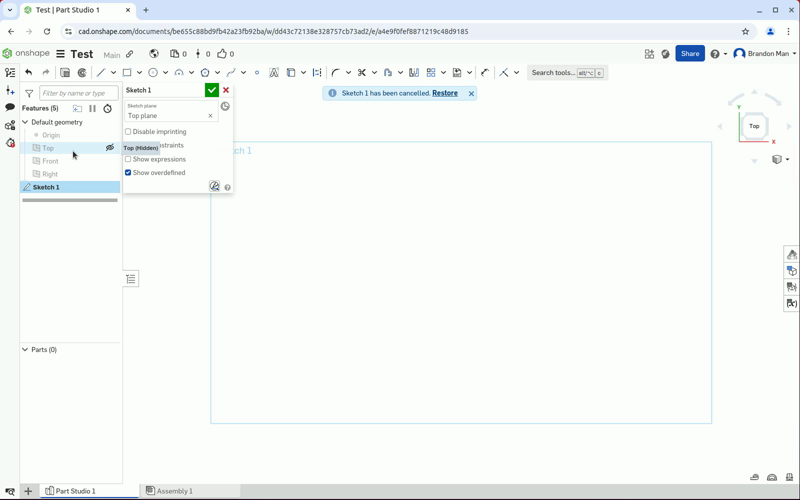
mouse_move(73, 352)
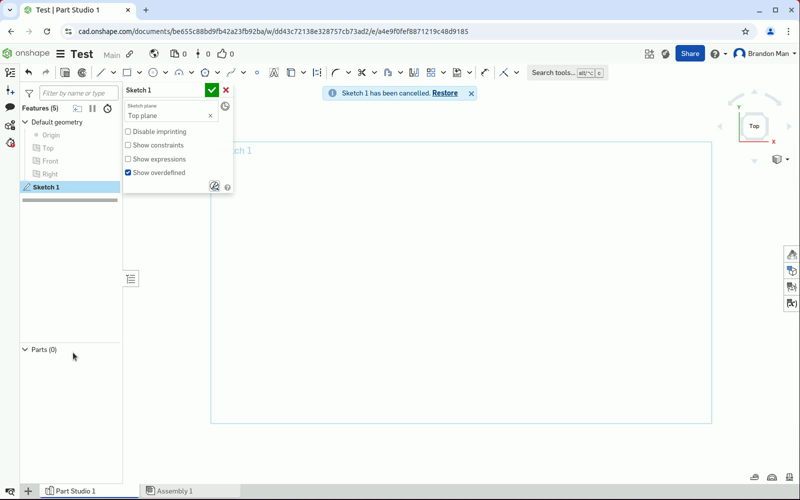
key(y)
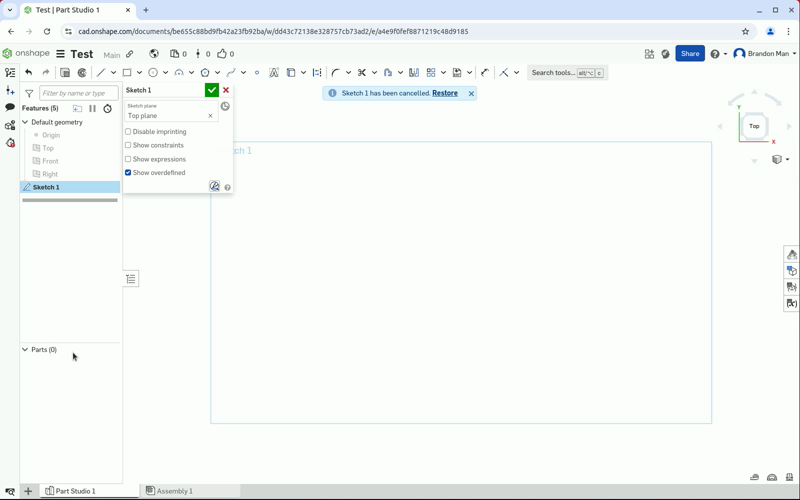
key(l)
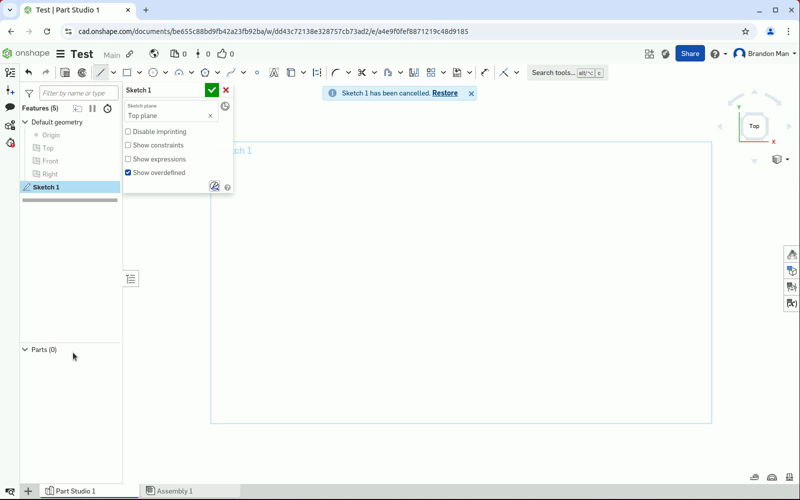
key_down(shift)
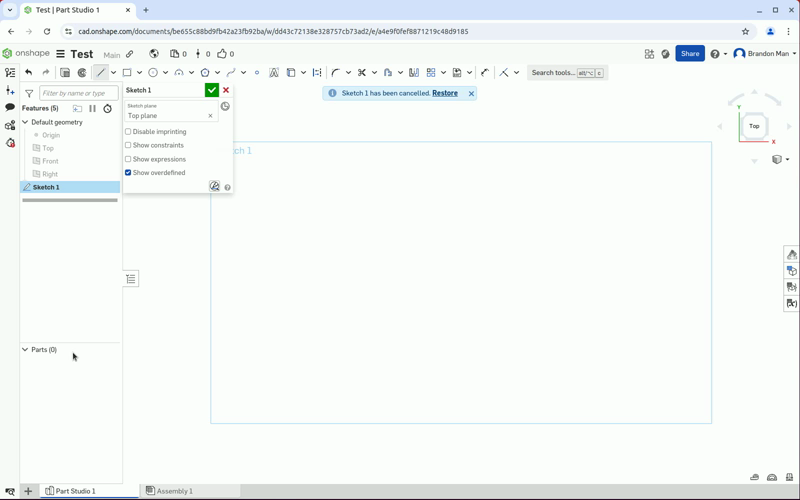
mouse_move(460, 282)
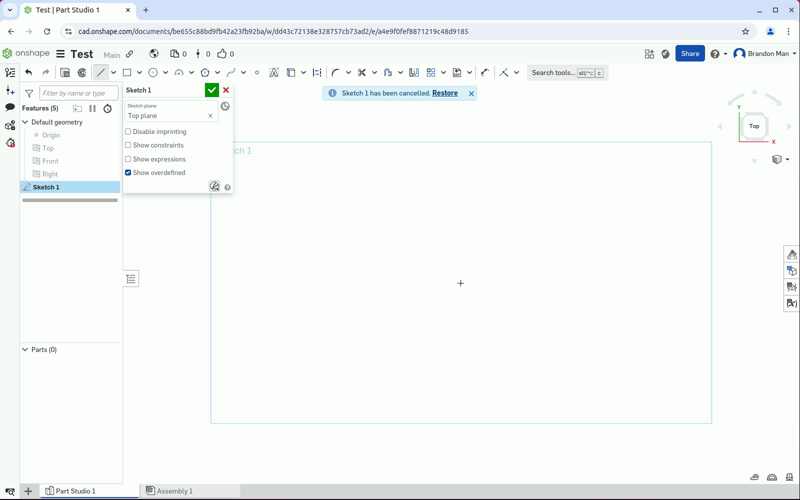
click(460, 282)
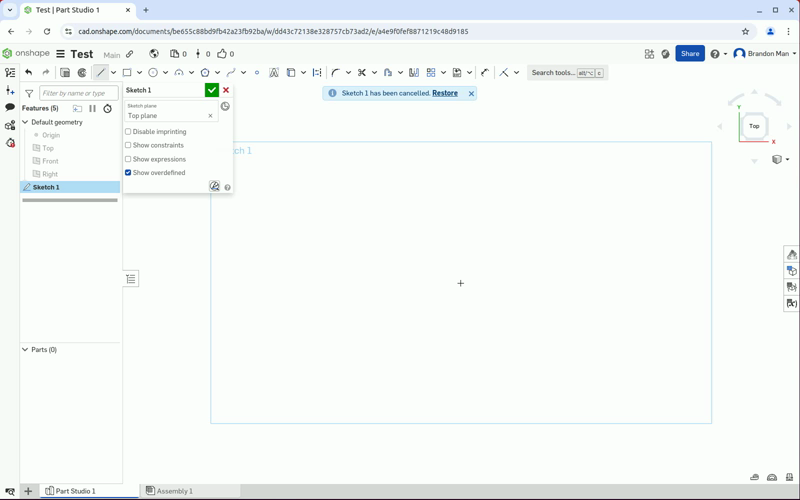
key_up(shift)
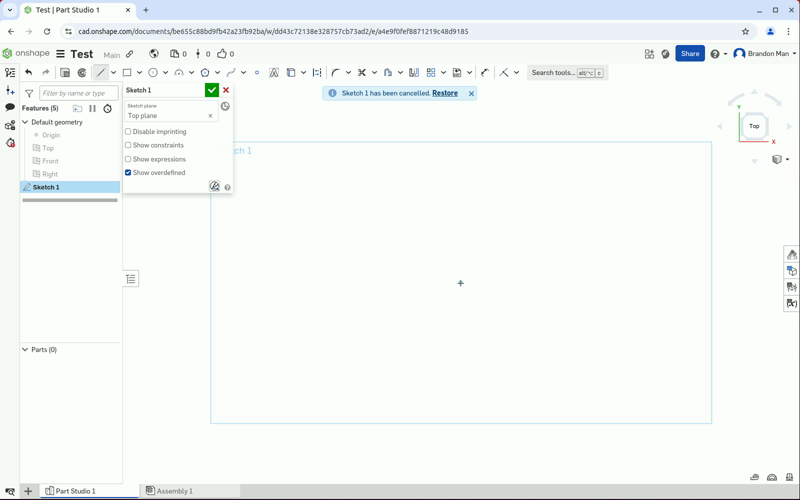
key_down(shift)
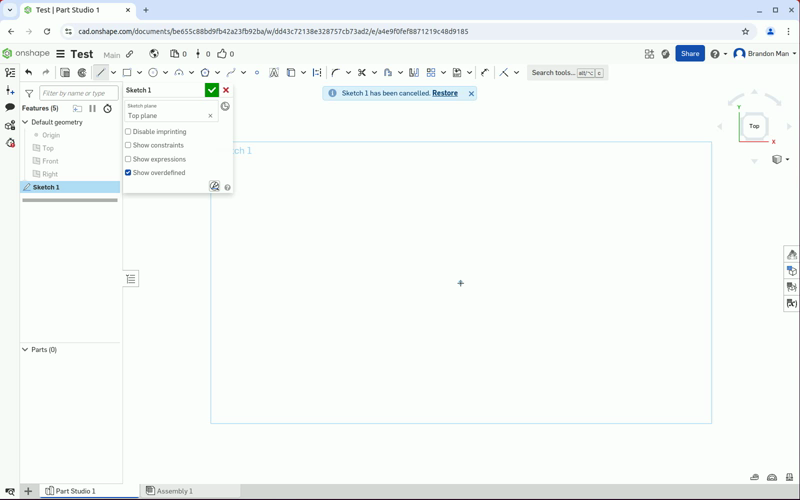
mouse_move(535, 282)
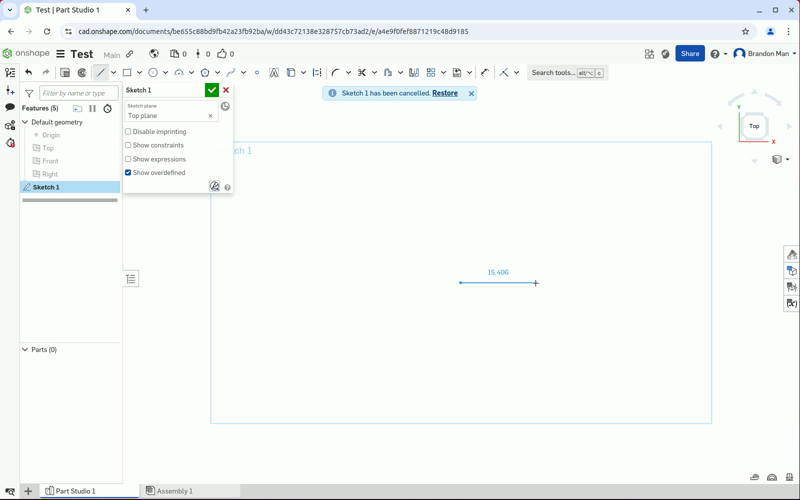
click(535, 282)
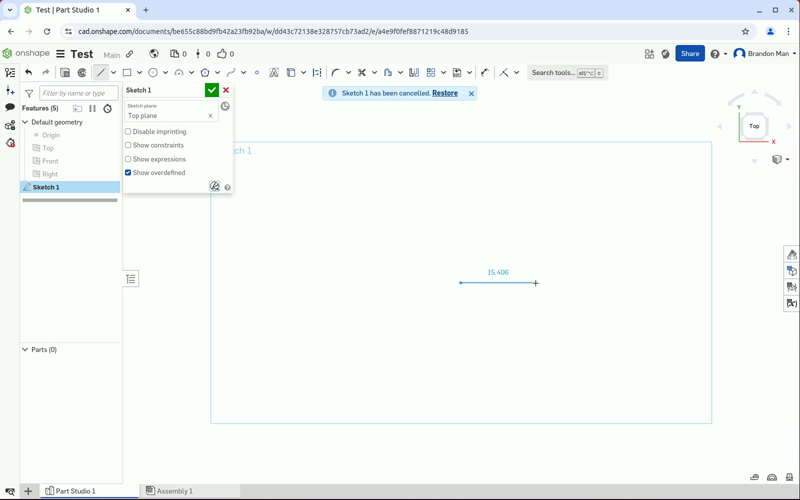
key_up(shift)
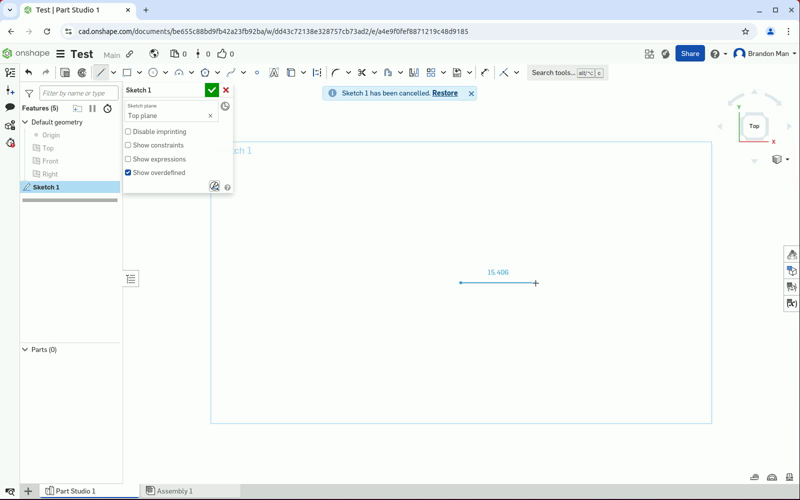
key_down(shift)
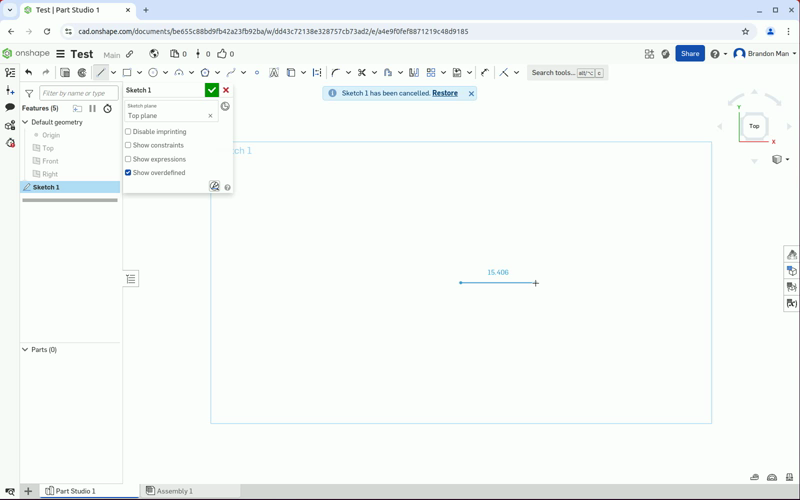
mouse_move(535, 170)
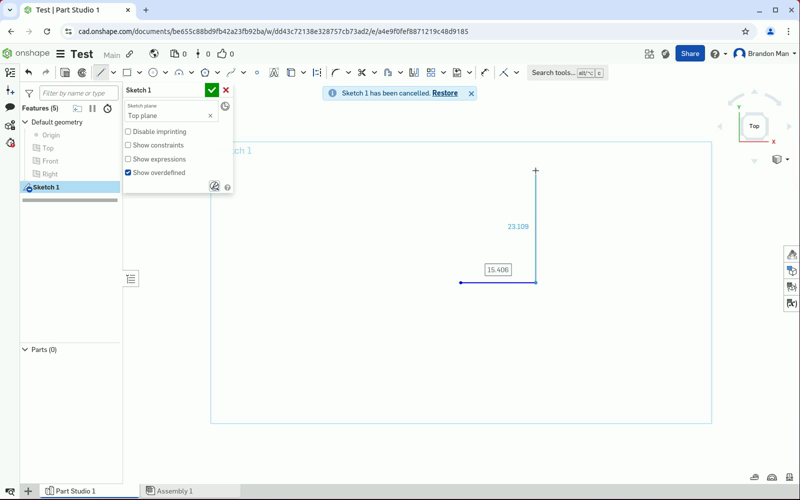
click(535, 170)
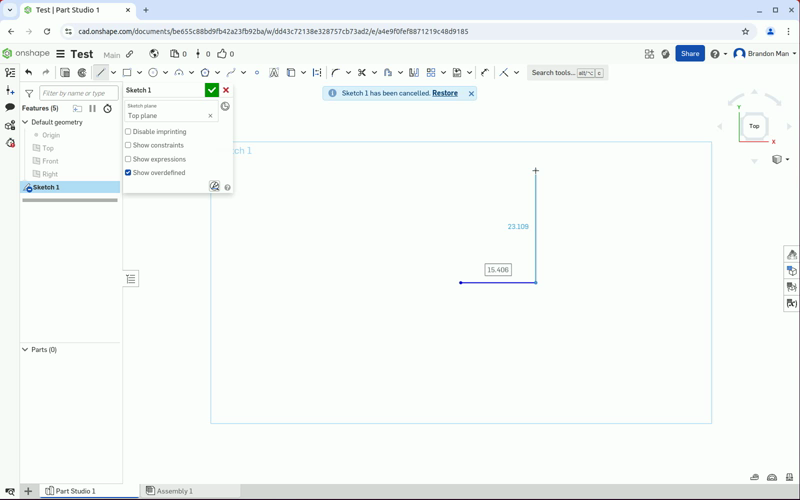
key_up(shift)
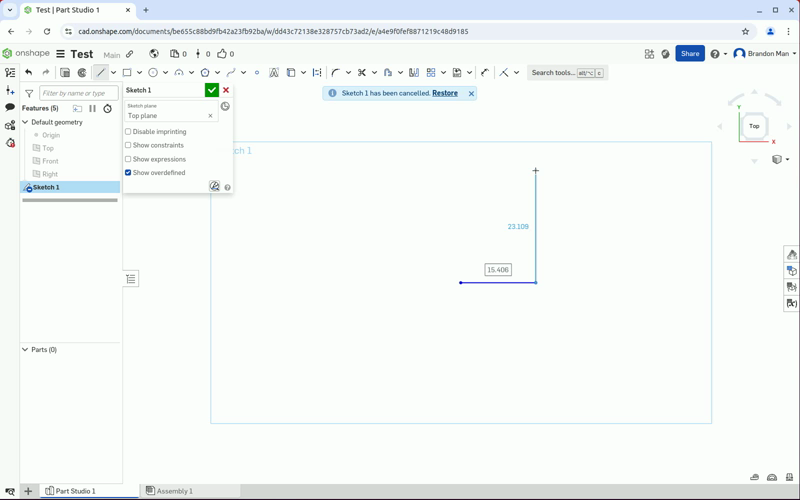
key_down(shift)
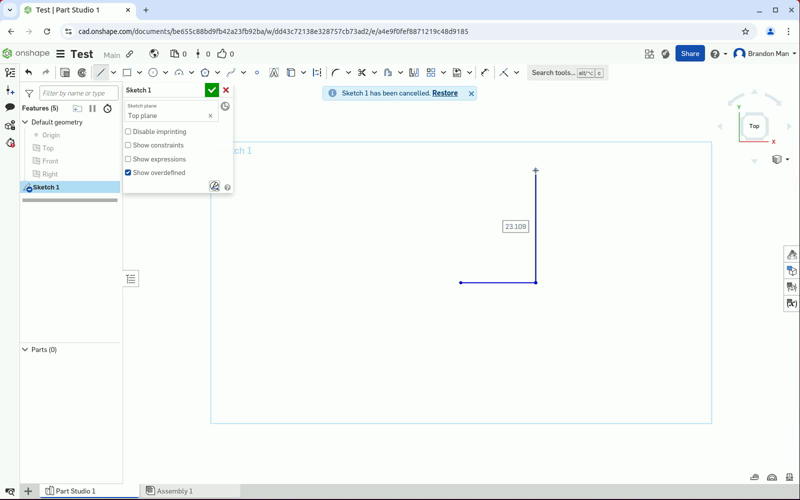
mouse_move(460, 170)
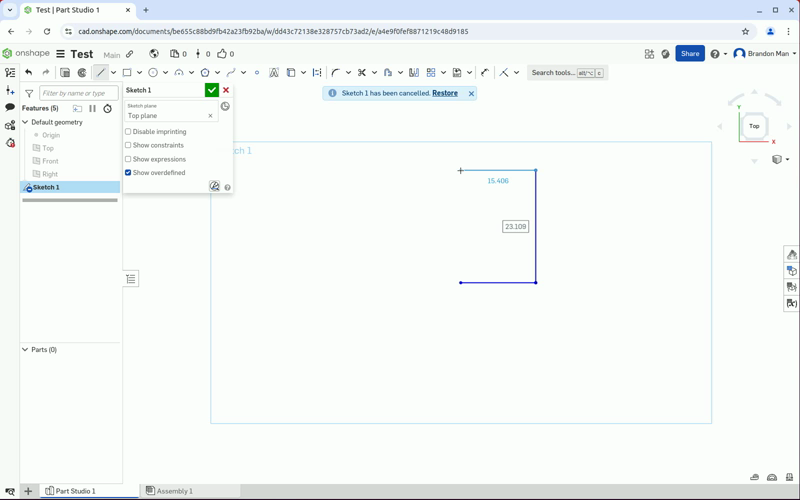
click(460, 170)
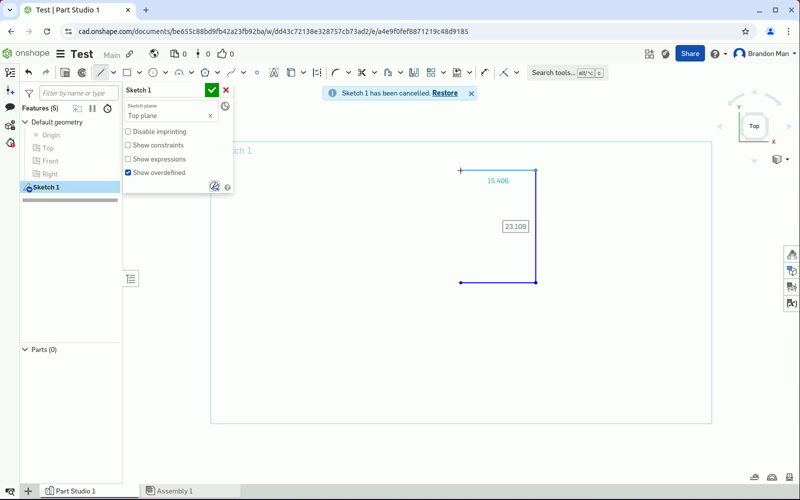
key_up(shift)
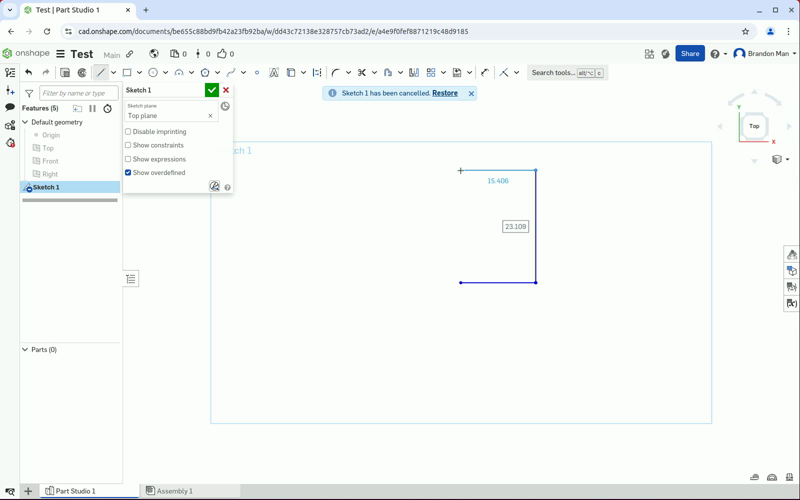
key_down(shift)
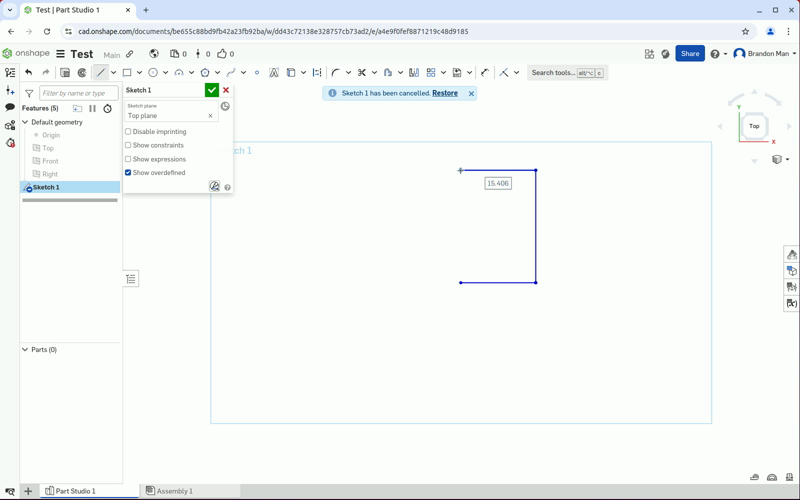
mouse_move(460, 282)
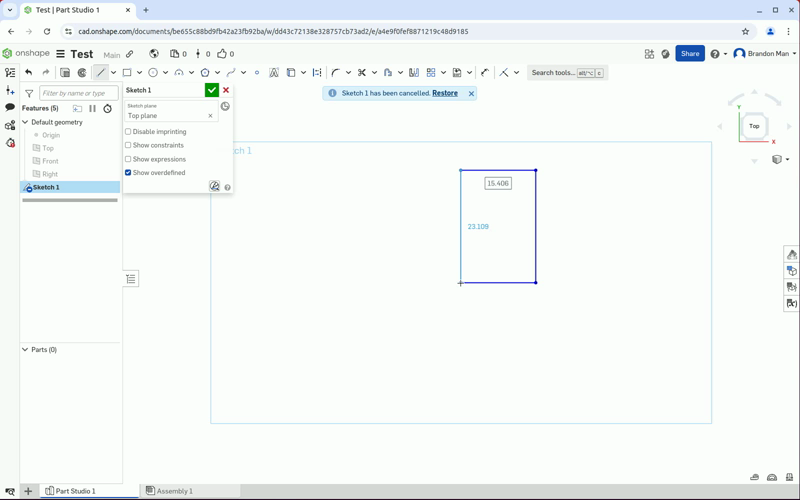
key_up(shift)
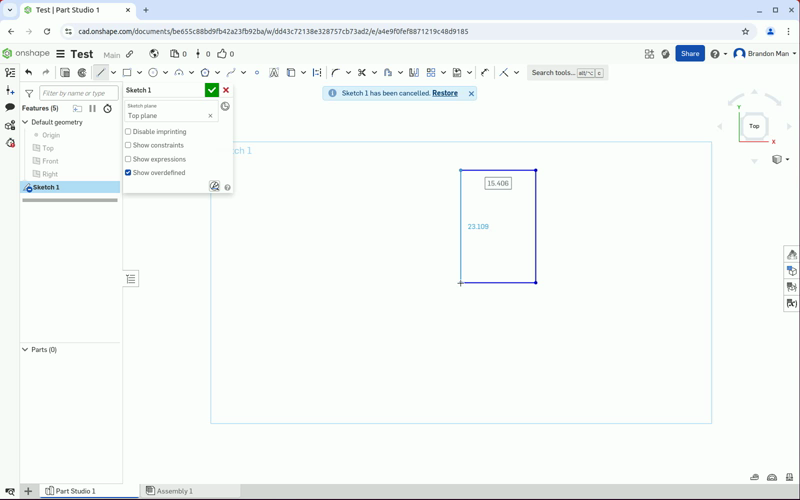
click(460, 282)
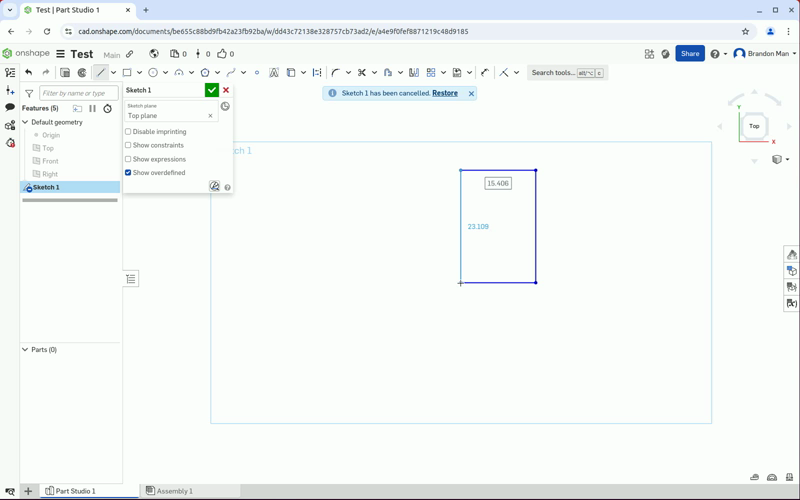
key(esc)
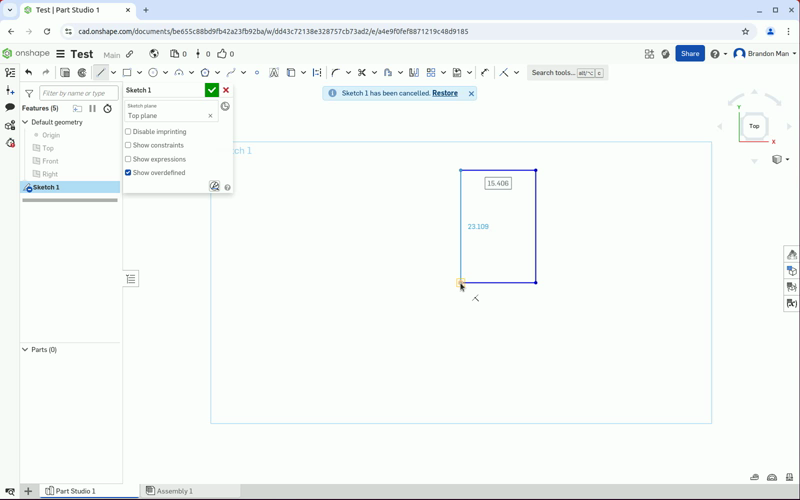
mouse_move(485, 268)
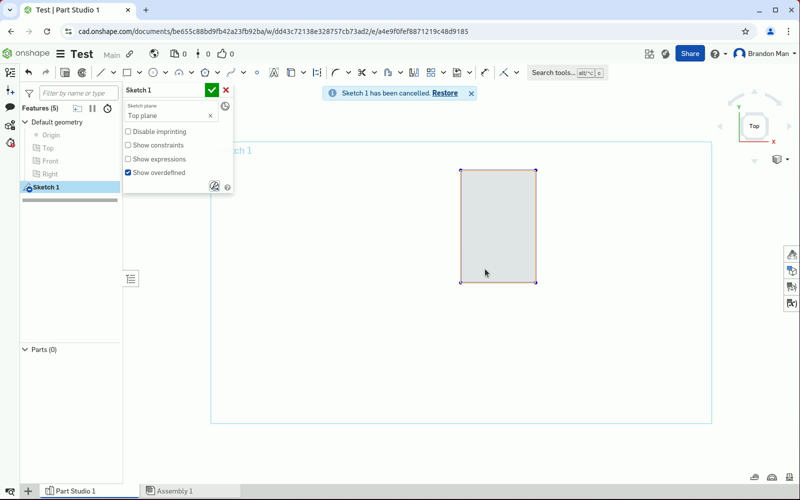
click(485, 268)
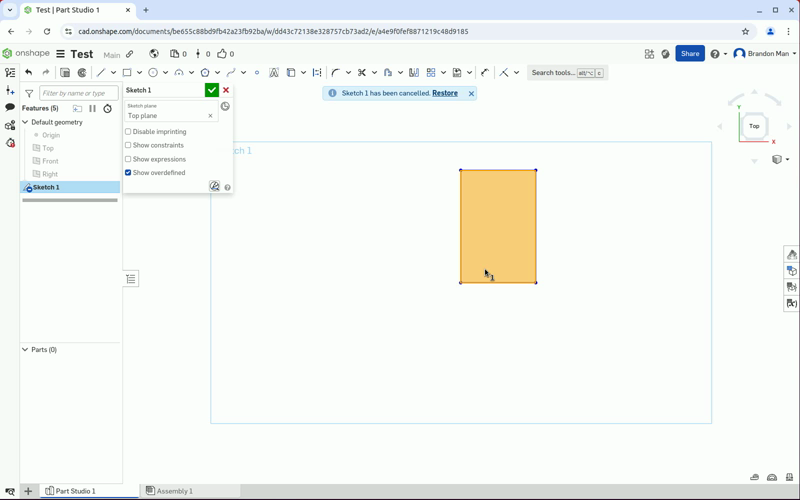
mouse_move(73, 352)
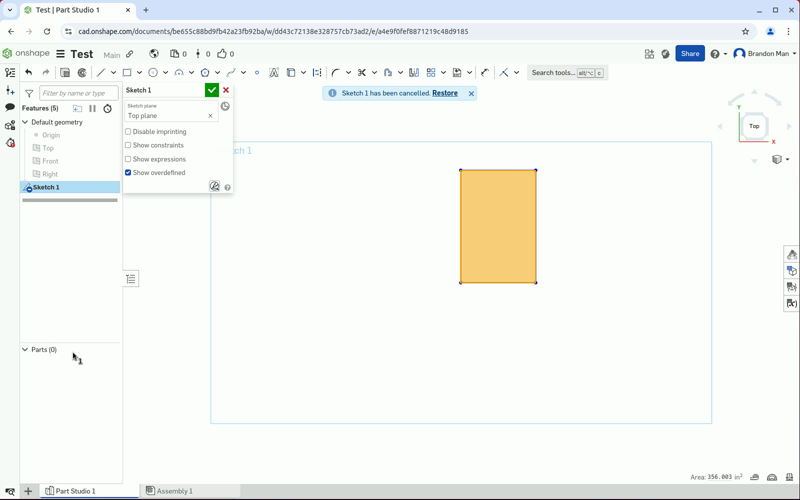
key(shift+y)
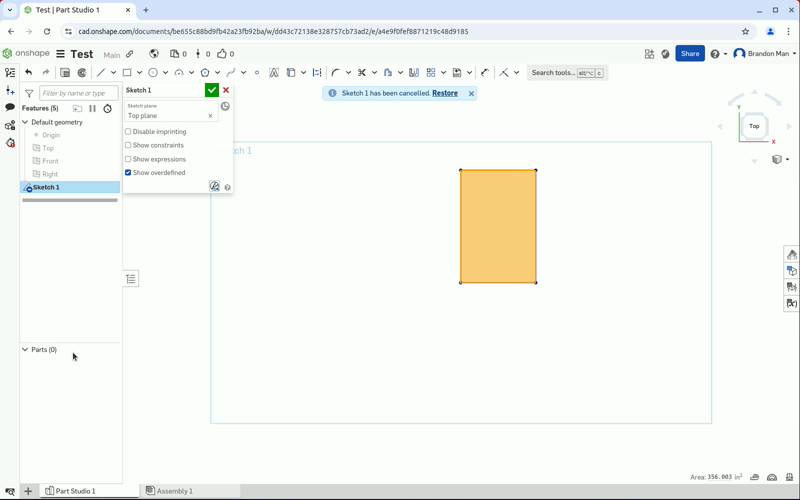
key(shift+e)
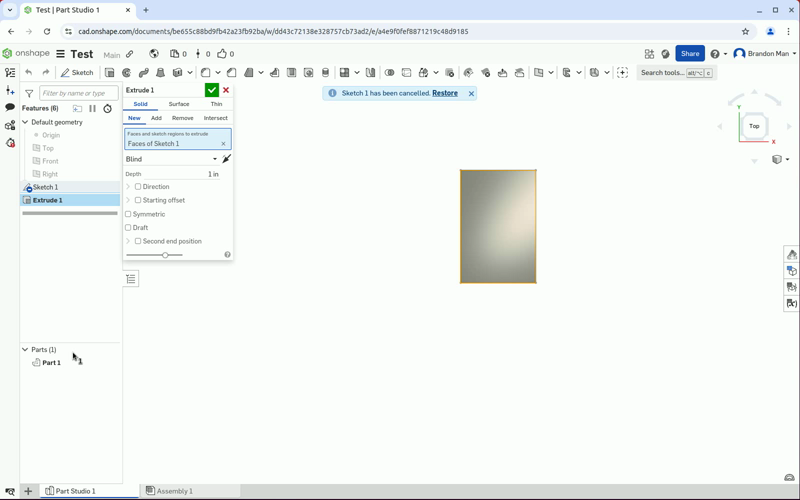
mouse_move(143, 106)
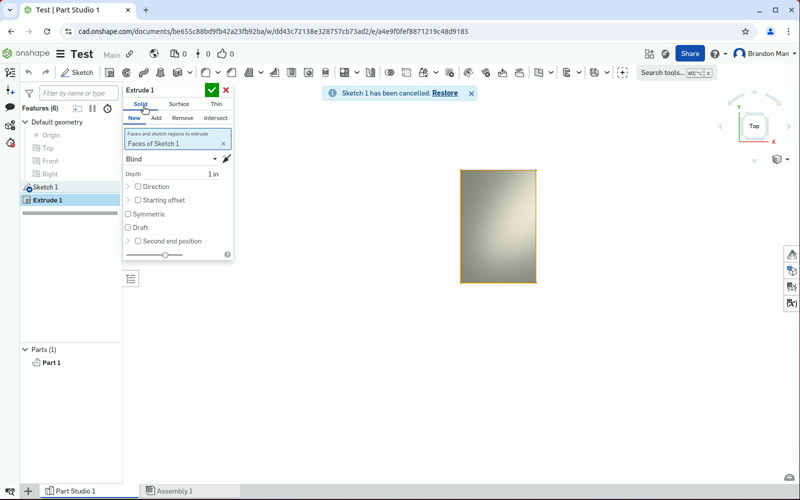
click(143, 106)
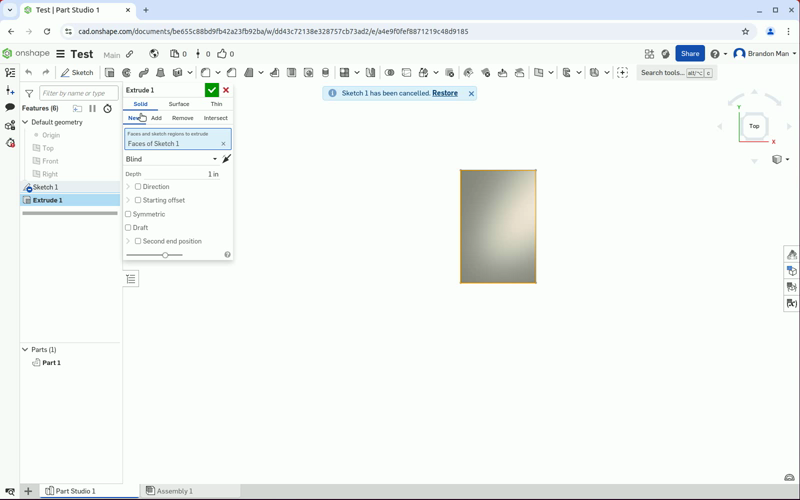
mouse_move(137, 120)
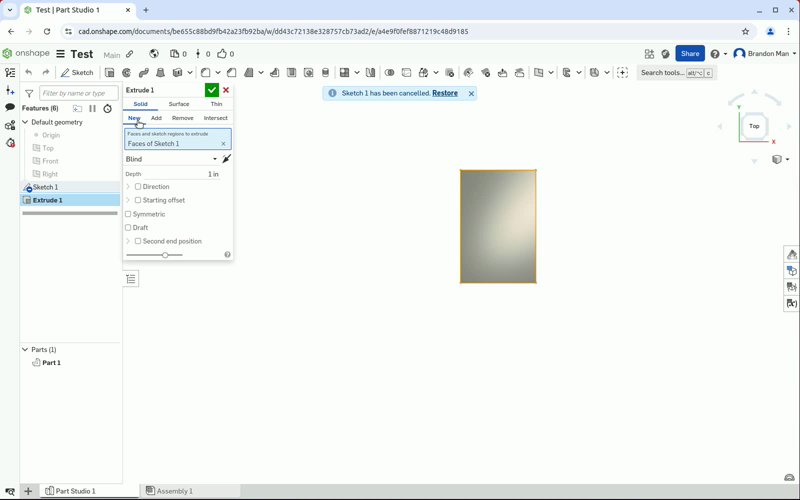
click(137, 120)
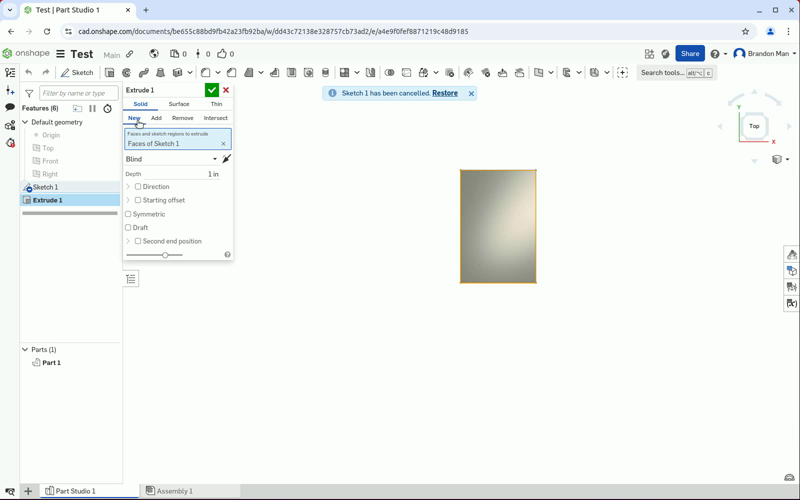
key(tab, 4)
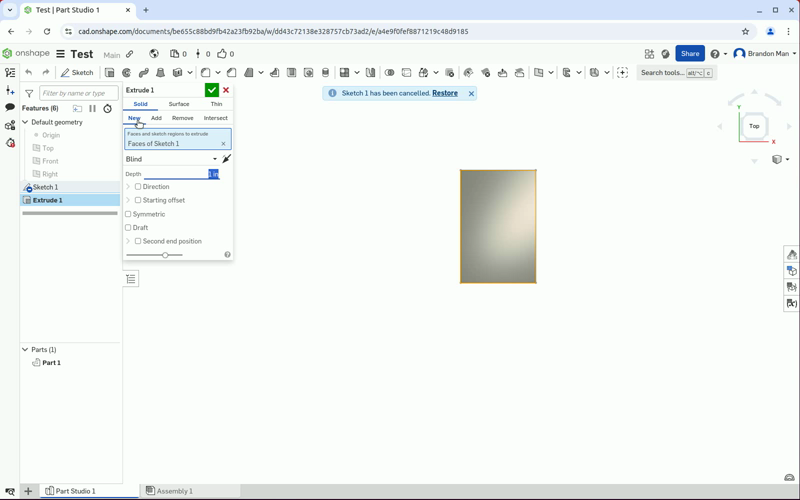
text(9.147)
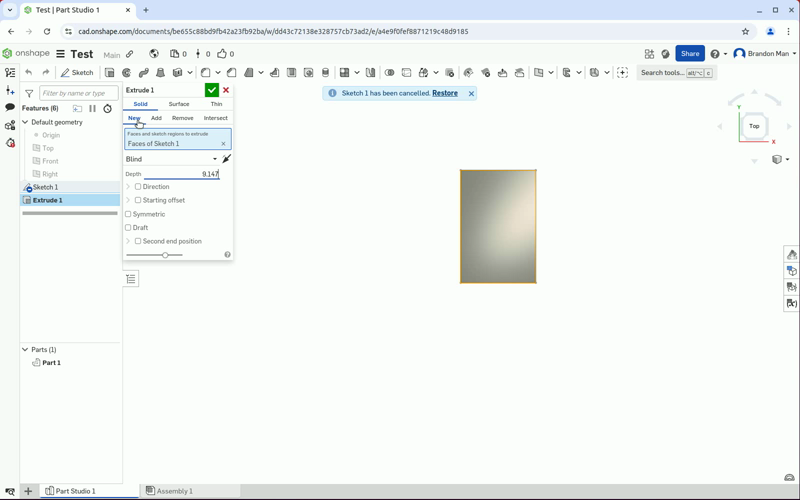
key(enter)
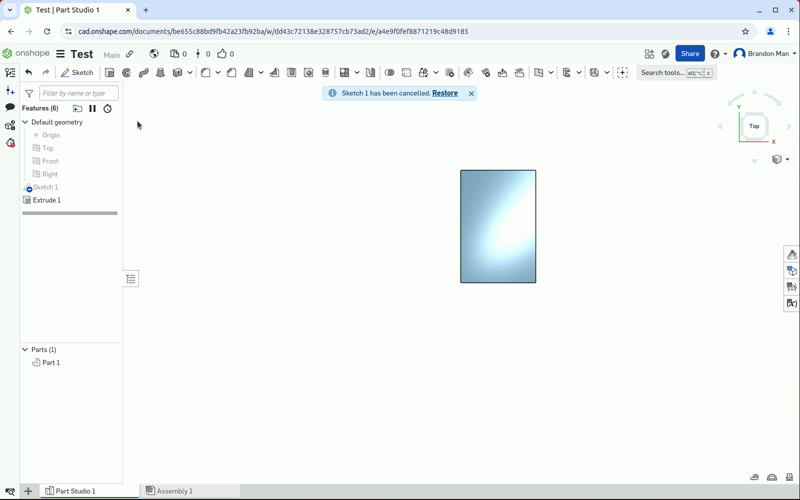
key(shift+h)
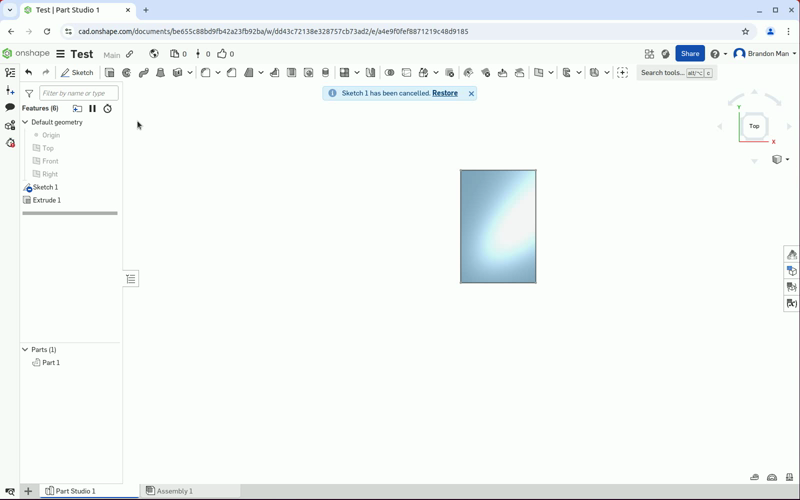
key(shift+h)
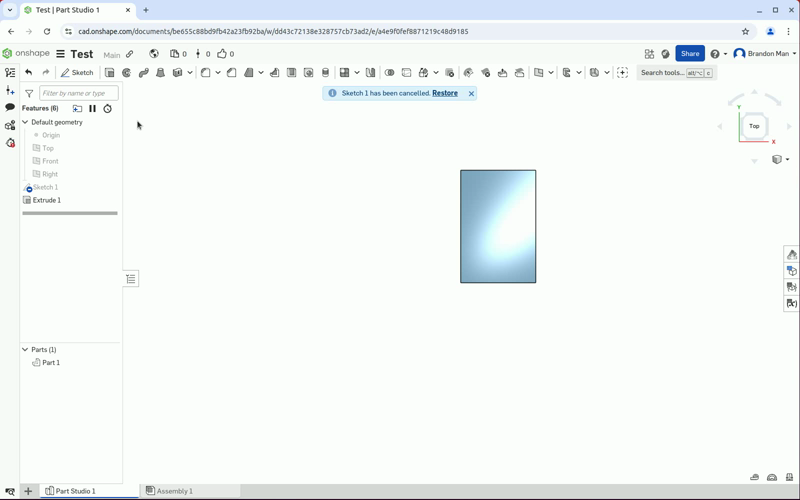
mouse_move(73, 189)
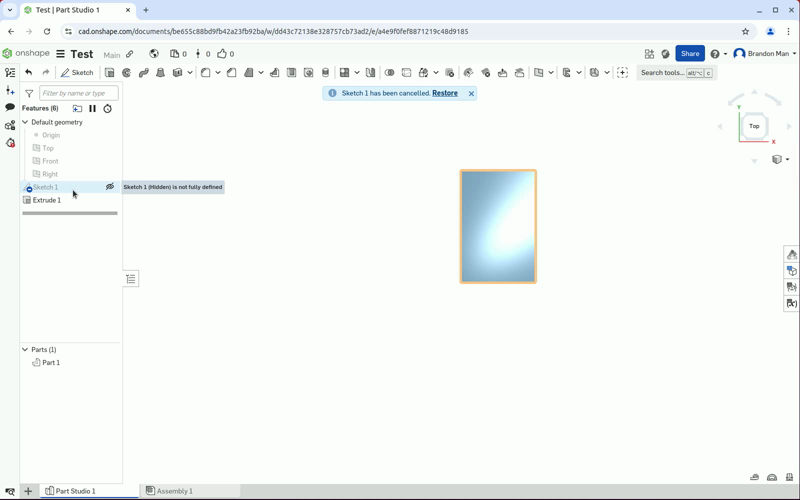
click(73, 189)
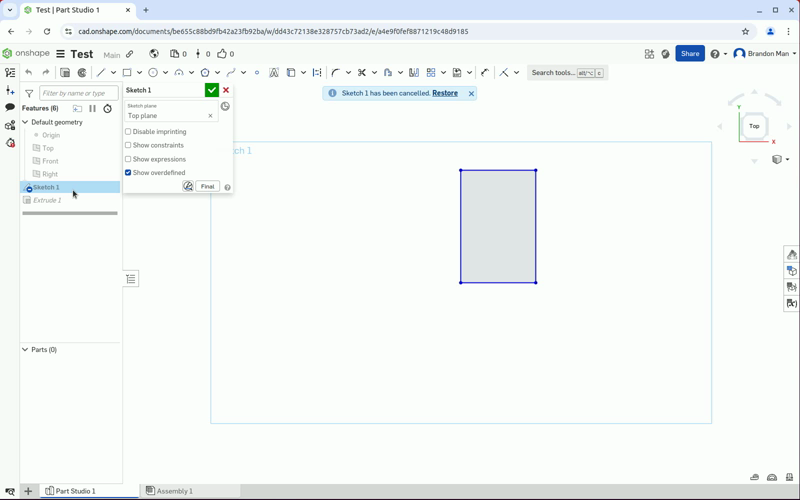
mouse_move(229, 92)
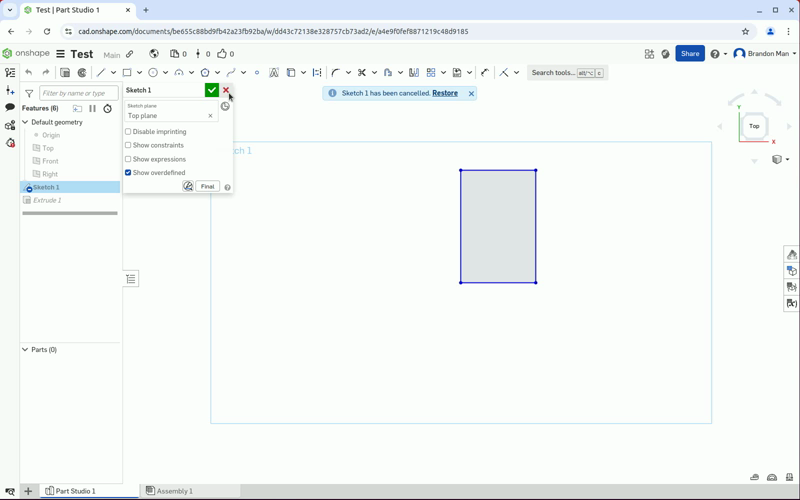
click(229, 92)
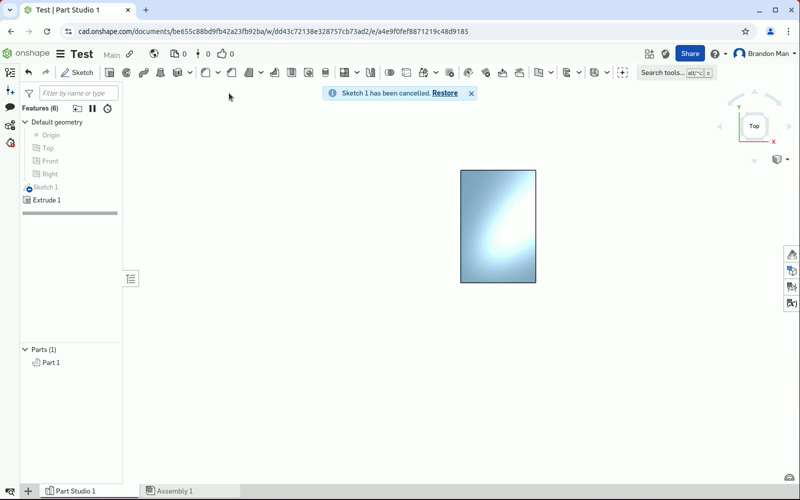
mouse_move(541, 75)
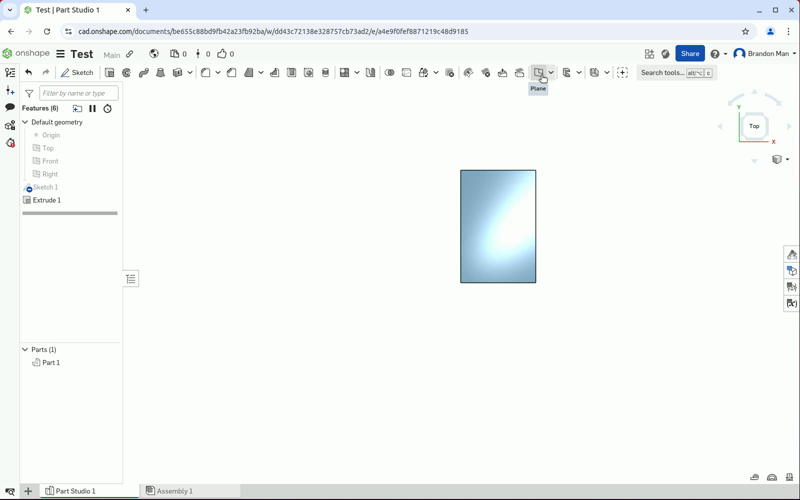
click(541, 75)
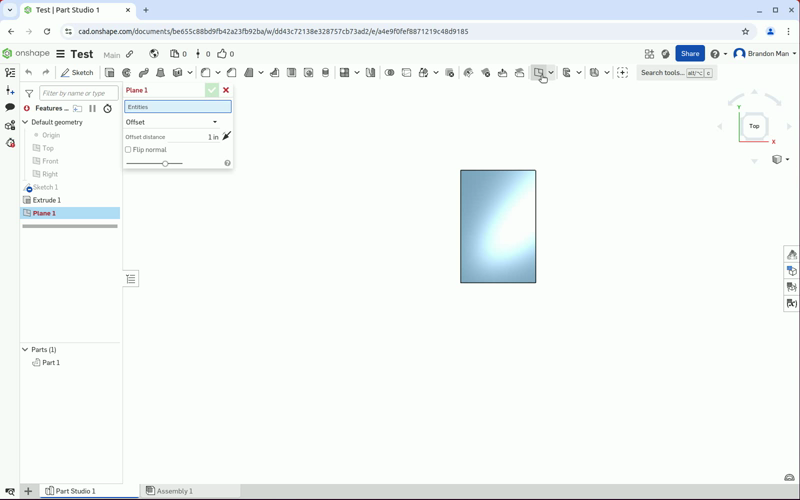
mouse_move(73, 150)
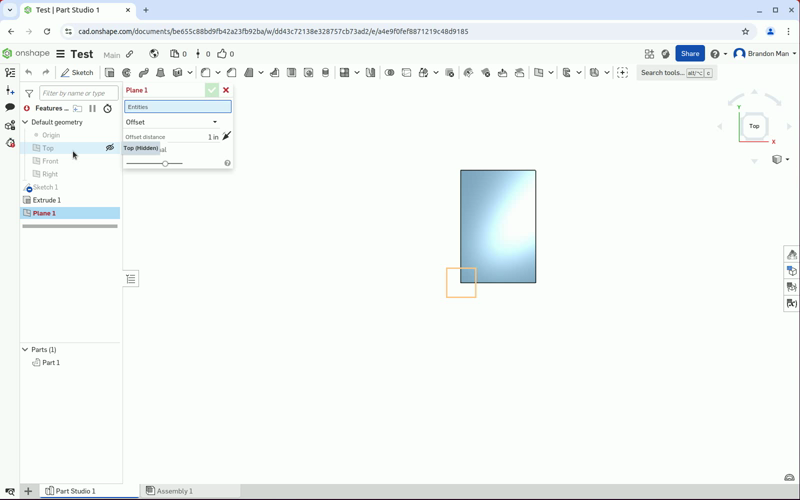
click(73, 150)
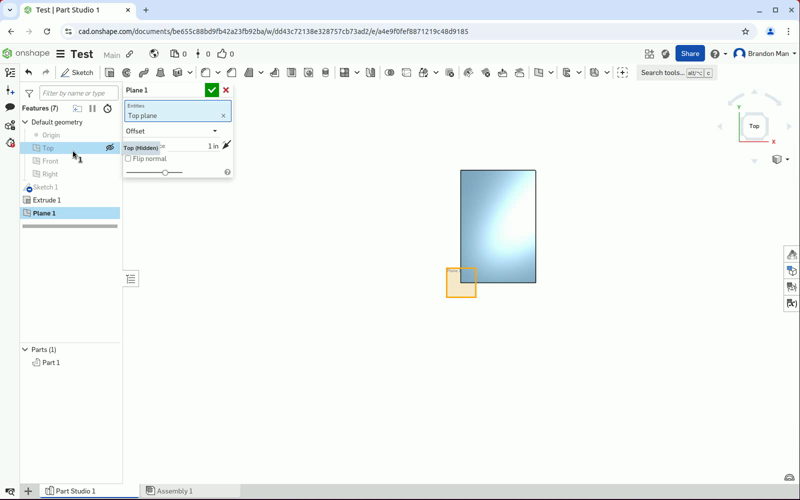
key(tab, 2)
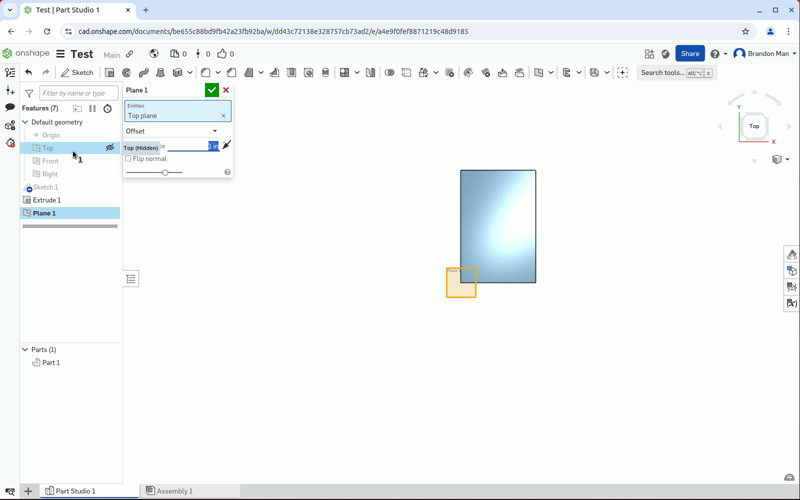
text(9.151)
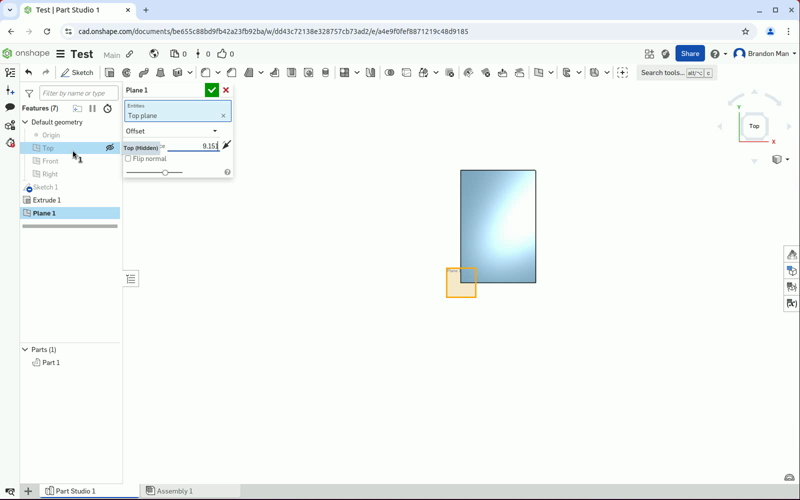
key(enter, 2)
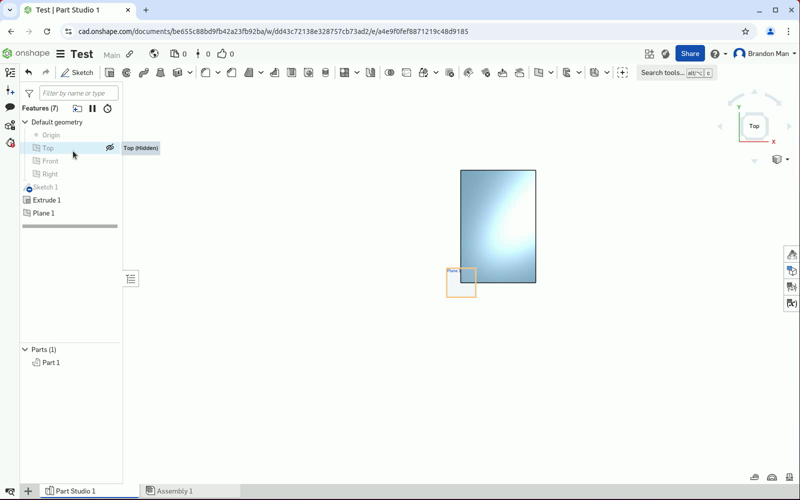
key(shift+s)
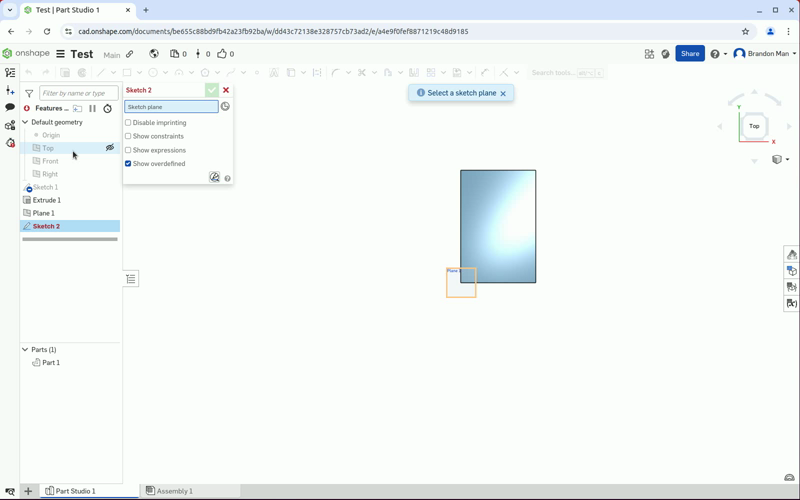
mouse_move(73, 215)
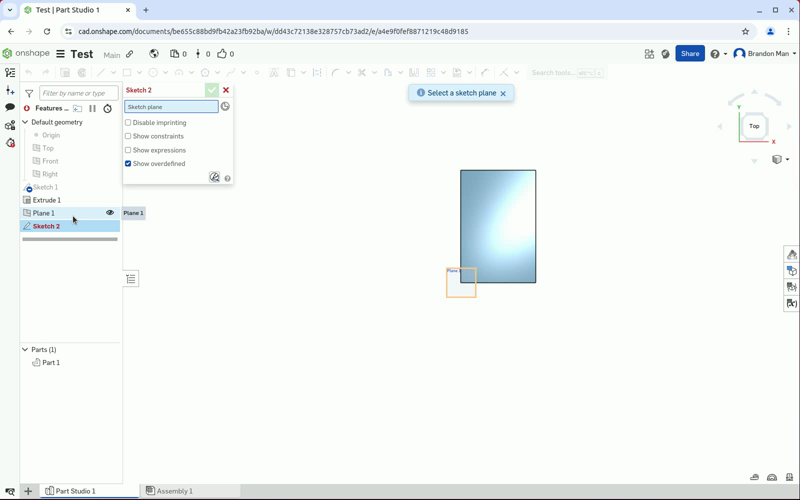
click(73, 215)
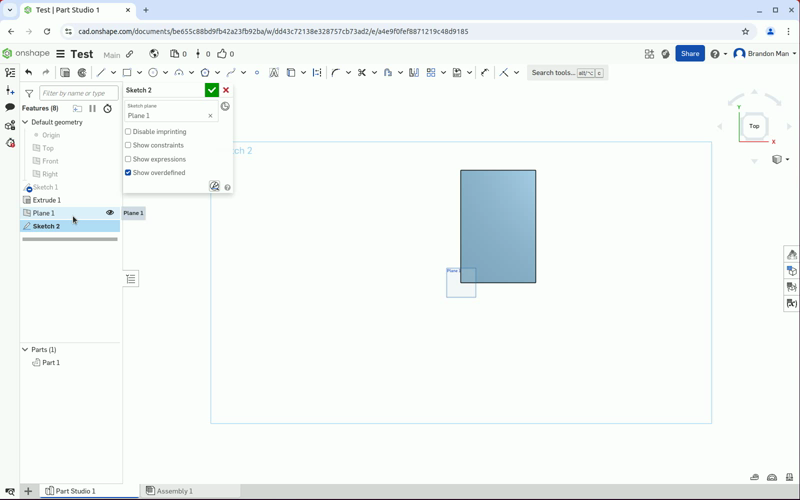
mouse_move(73, 352)
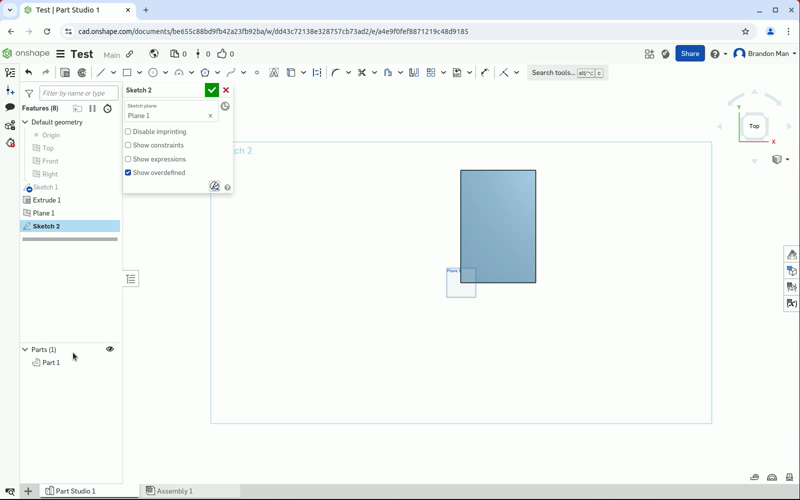
key(y)
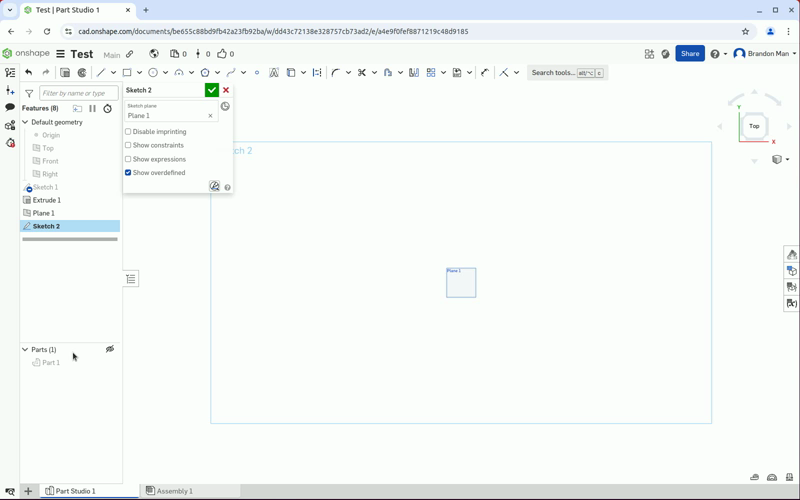
key(l)
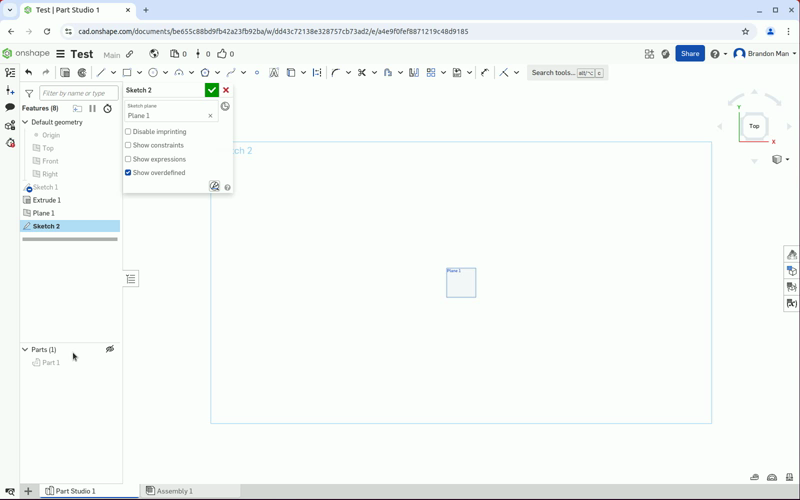
key_down(shift)
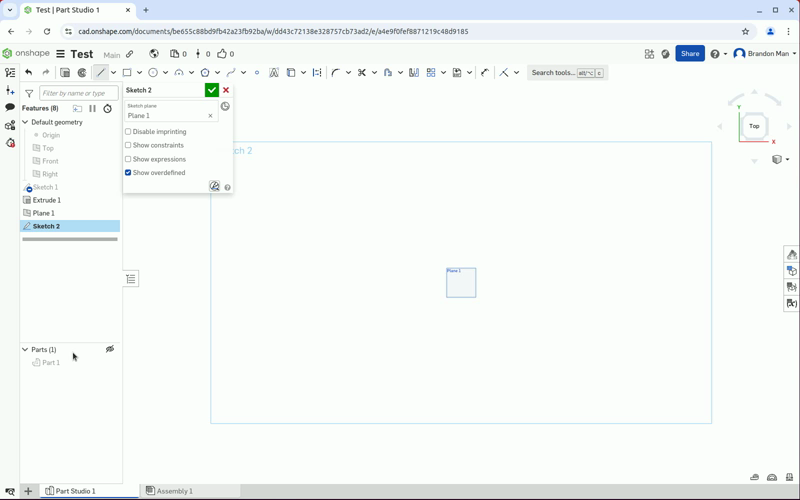
mouse_move(460, 282)
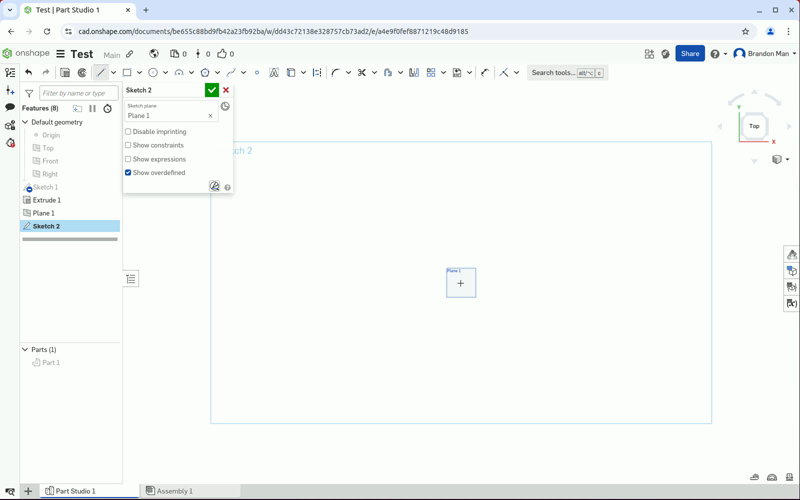
click(460, 282)
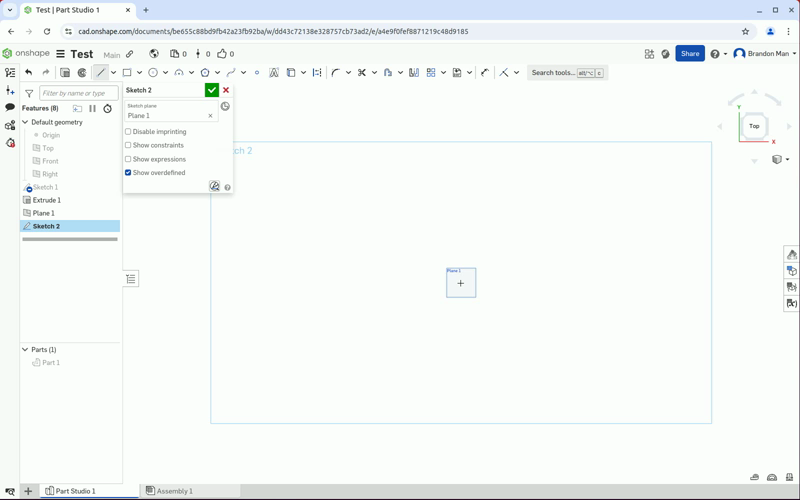
key_up(shift)
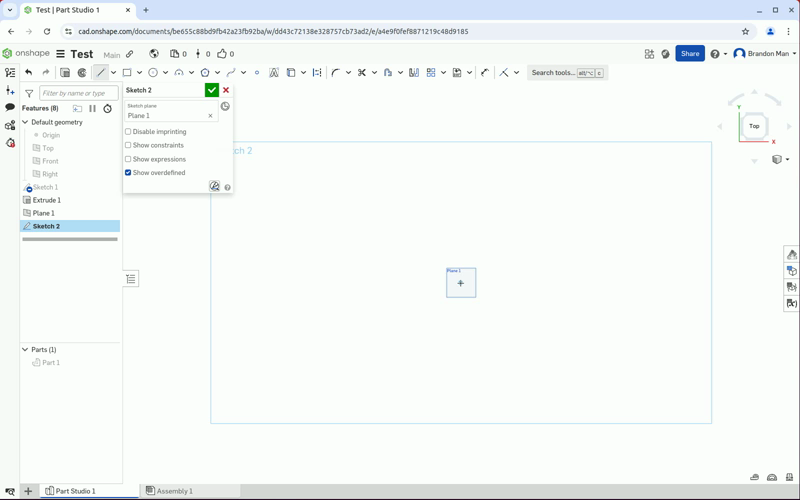
key_down(shift)
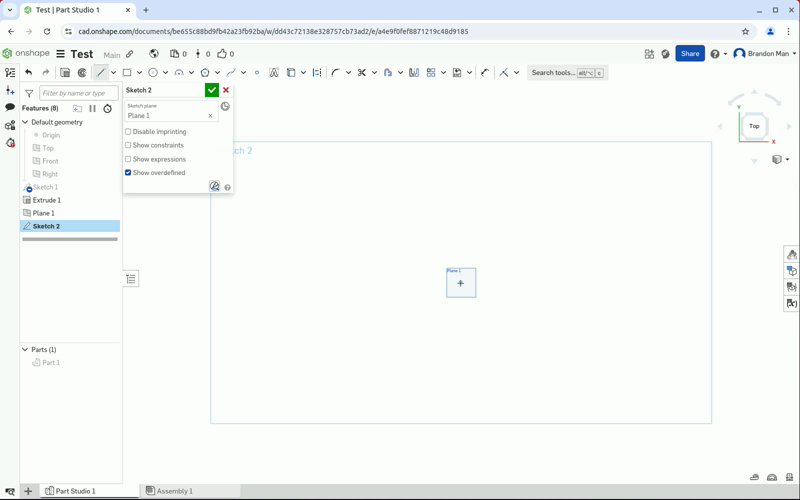
mouse_move(490, 282)
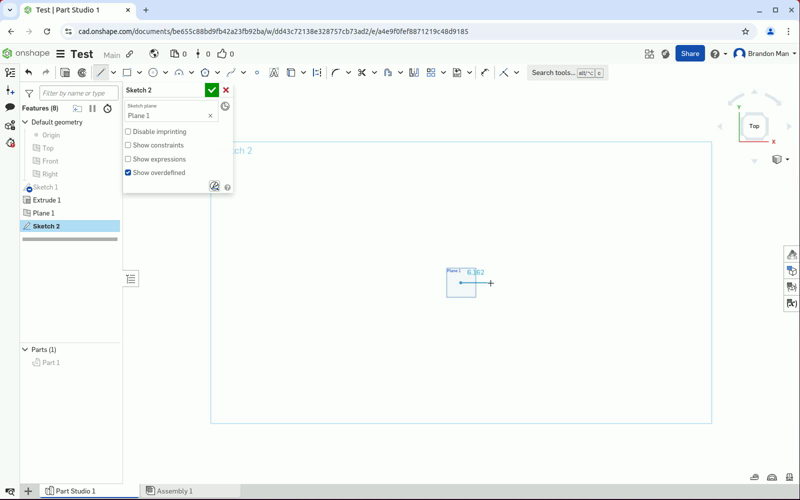
mouse_move(483, 282)
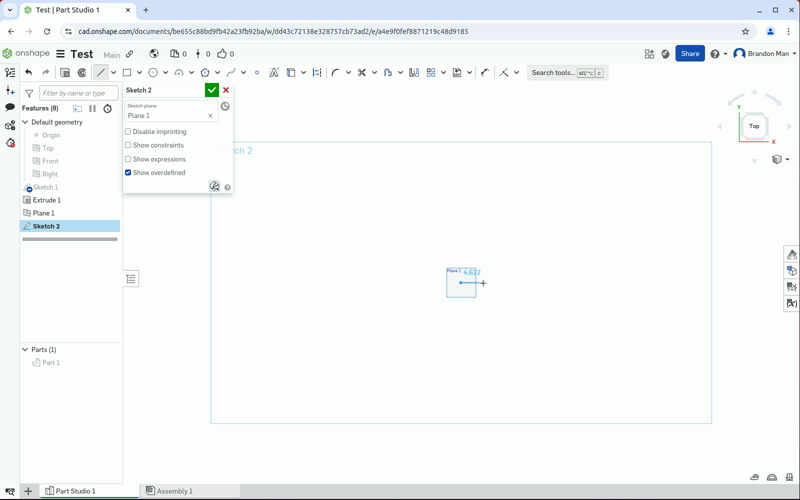
click(483, 282)
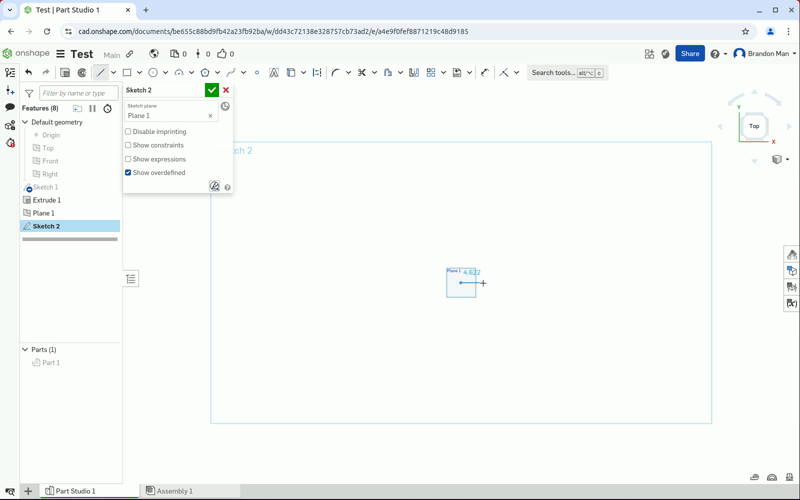
key_up(shift)
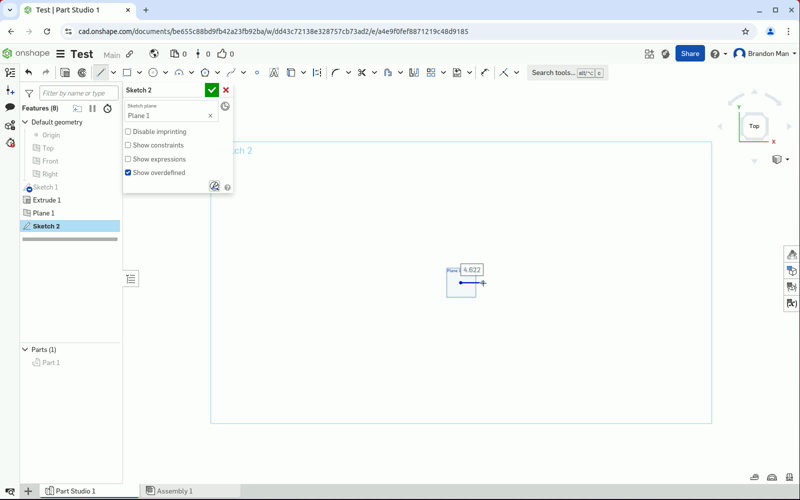
key_down(shift)
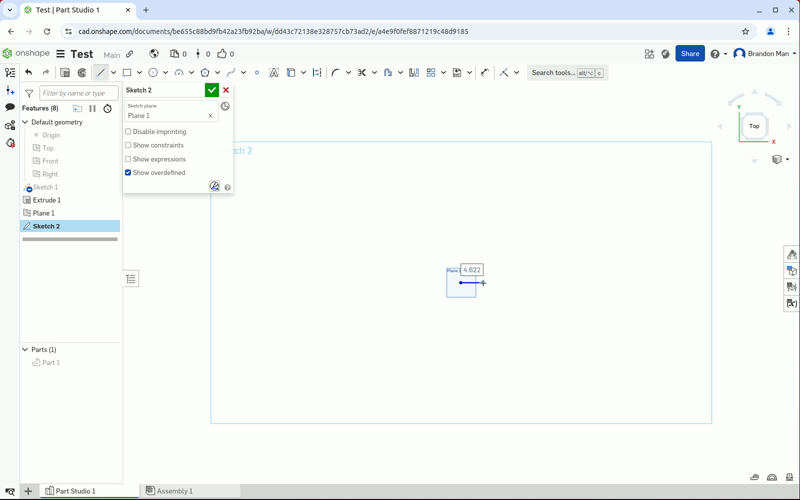
mouse_move(483, 170)
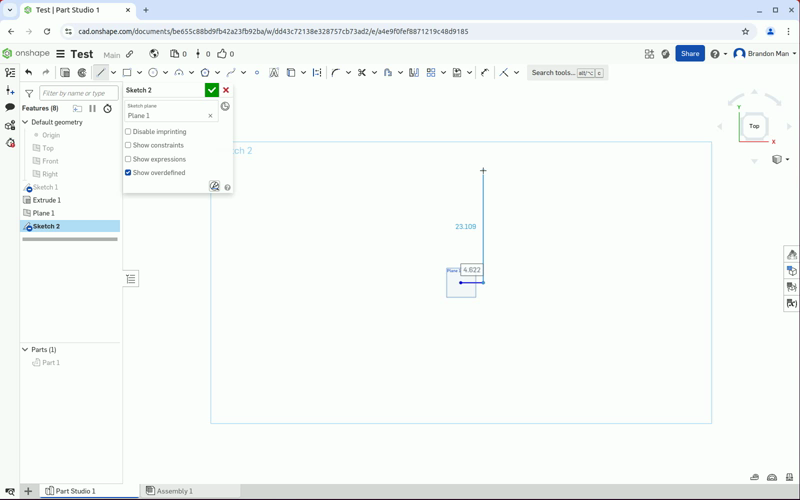
click(483, 170)
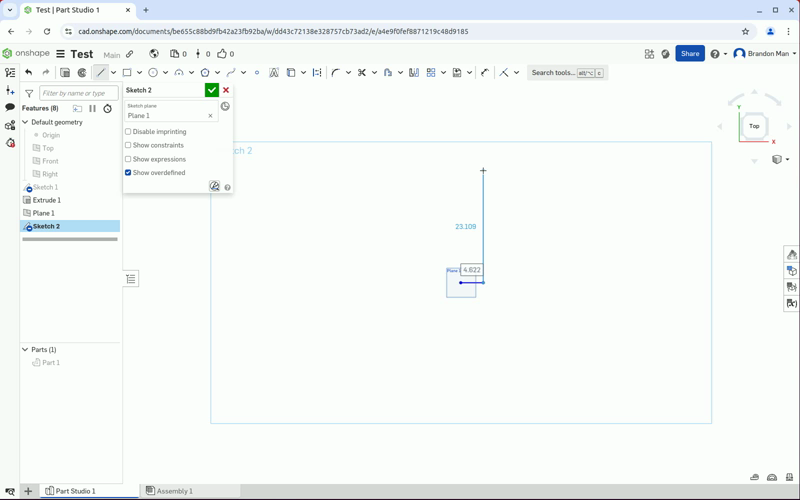
key_up(shift)
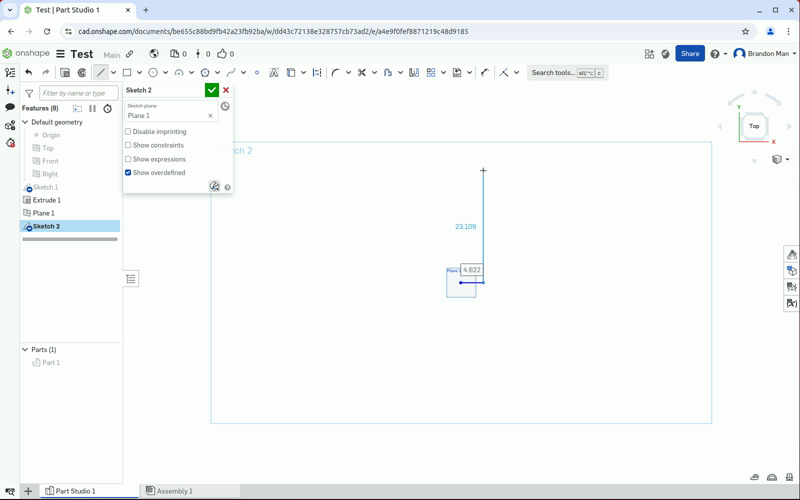
key_down(shift)
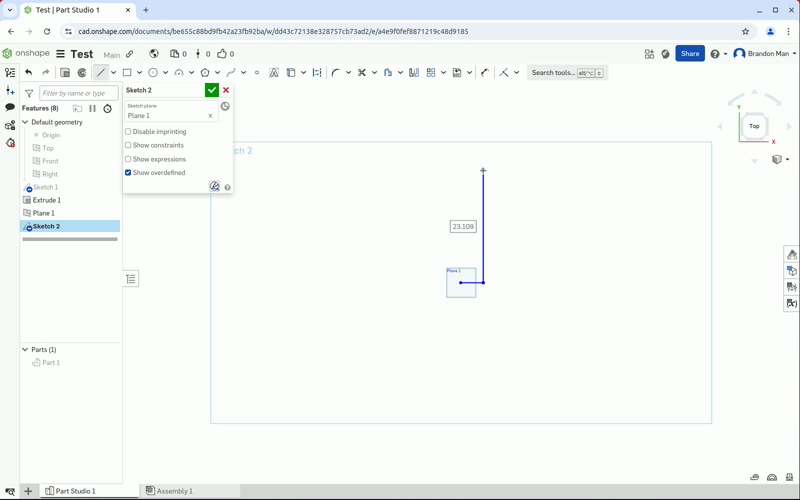
mouse_move(513, 170)
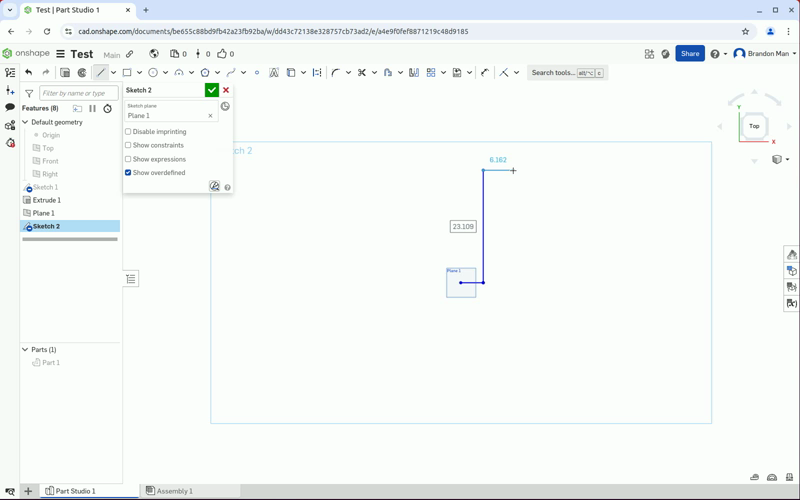
mouse_move(460, 170)
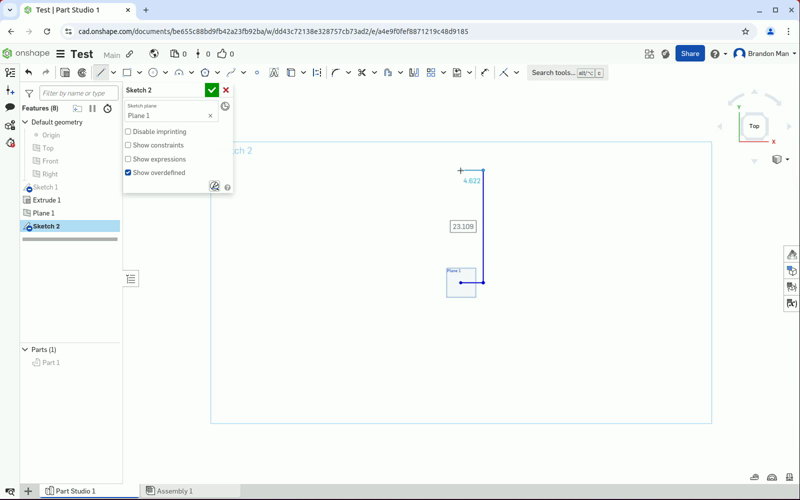
click(460, 170)
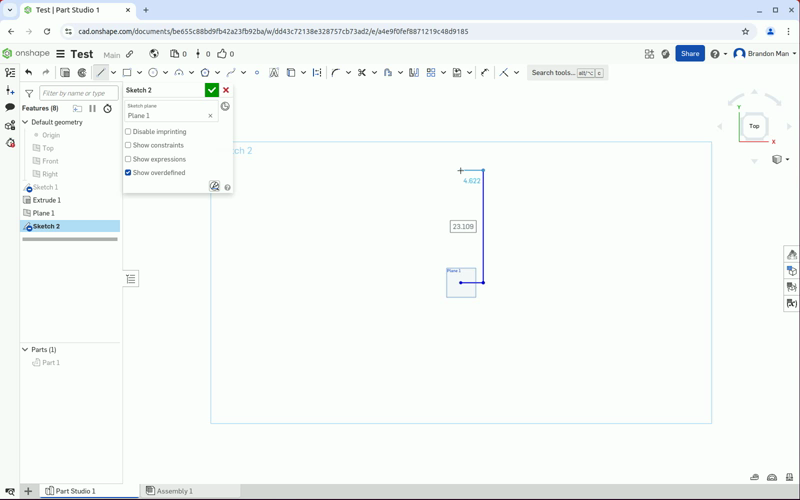
key_up(shift)
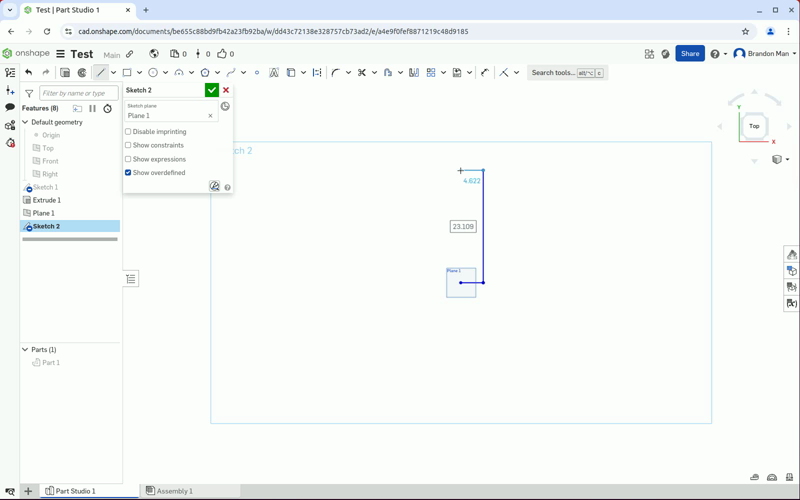
key_down(shift)
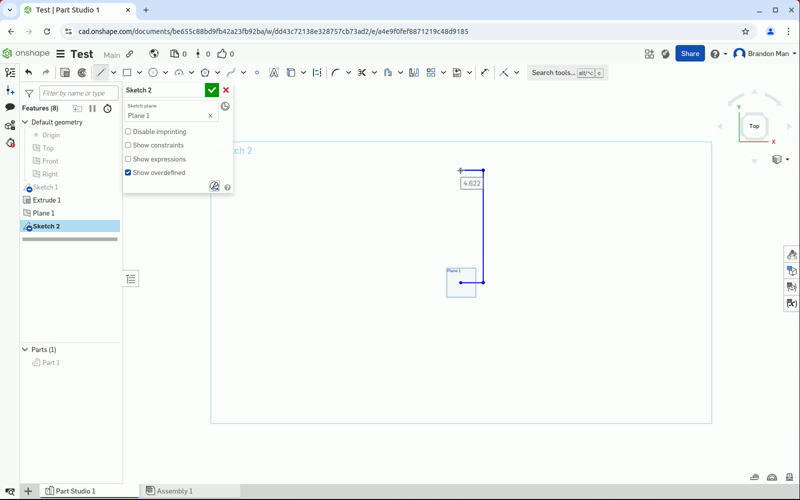
mouse_move(460, 282)
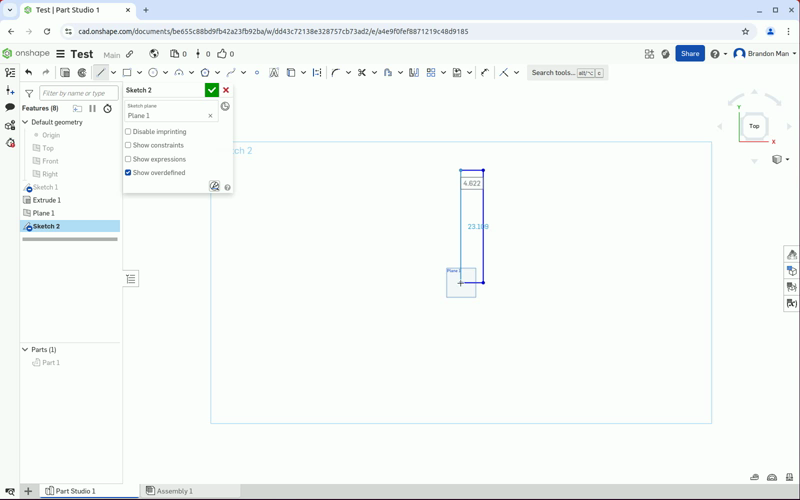
key_up(shift)
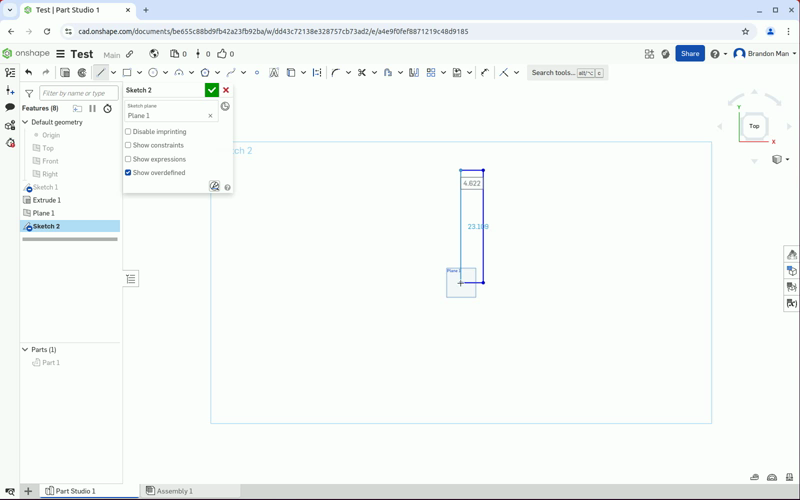
click(460, 282)
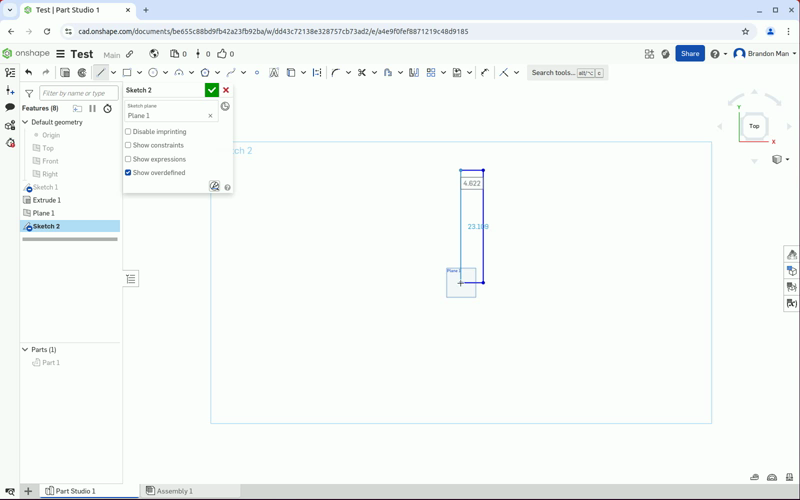
key(esc)
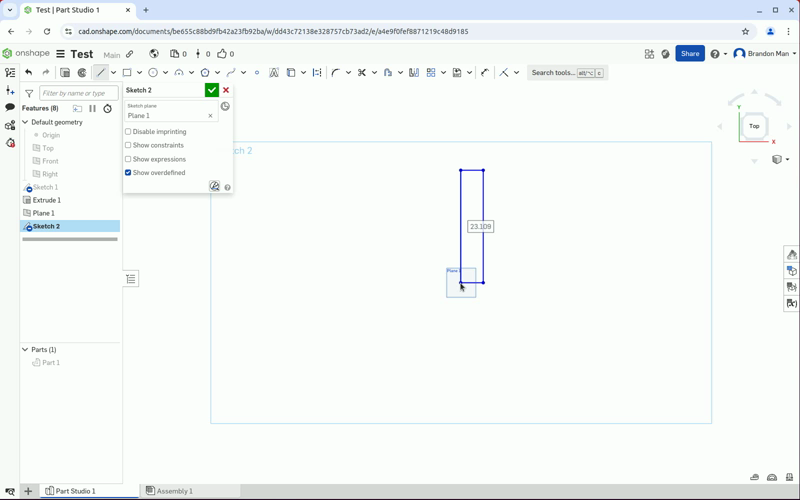
mouse_move(464, 270)
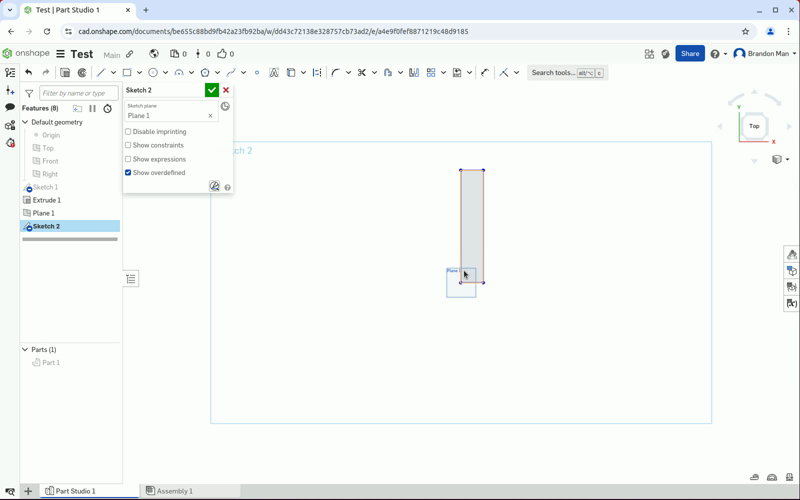
click(464, 270)
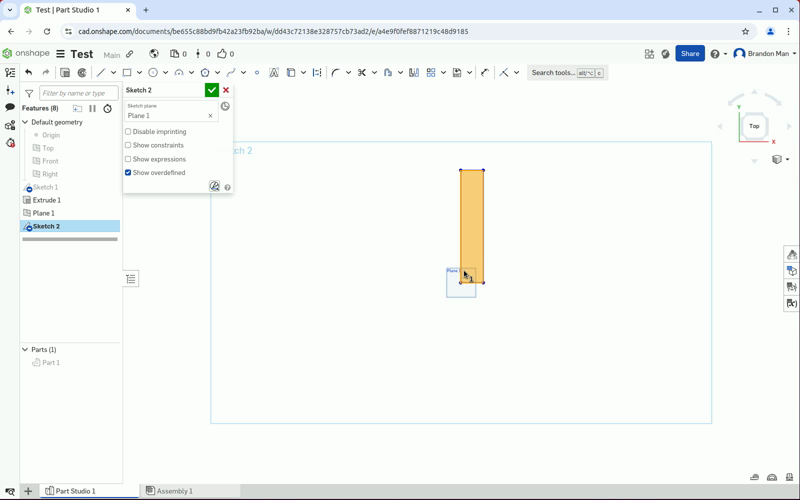
mouse_move(73, 352)
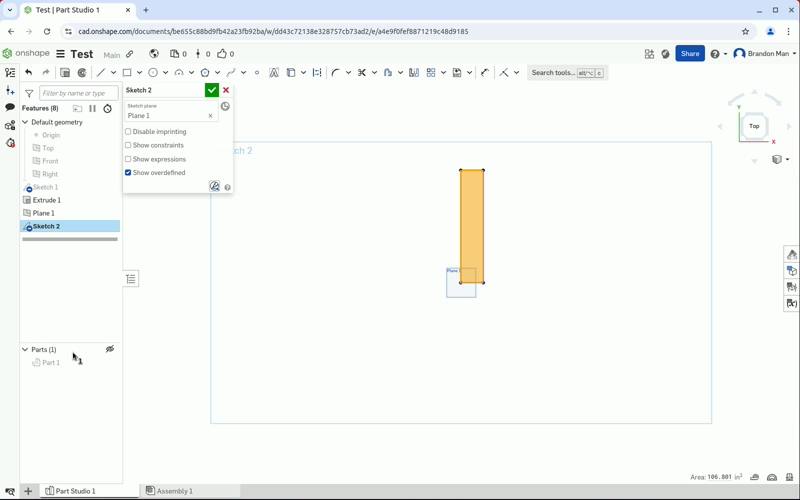
key(shift+y)
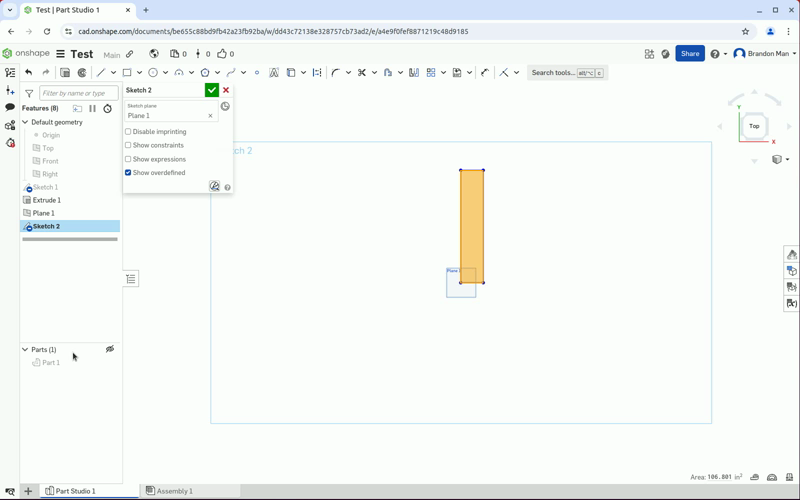
key(shift+e)
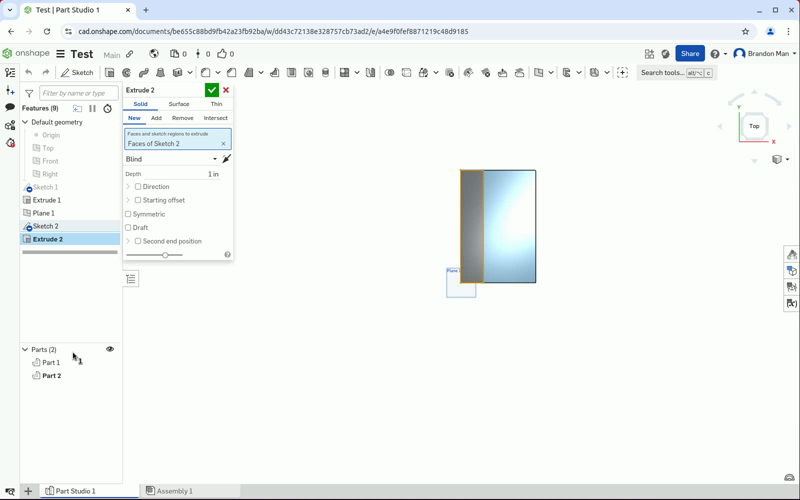
mouse_move(143, 106)
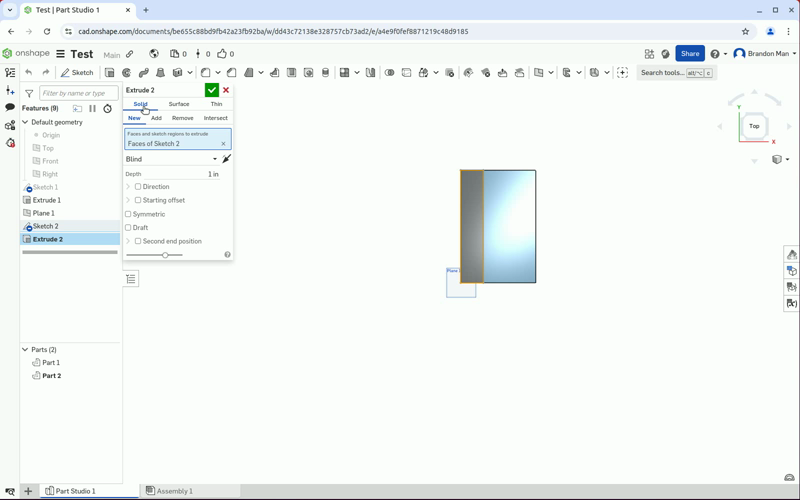
click(143, 106)
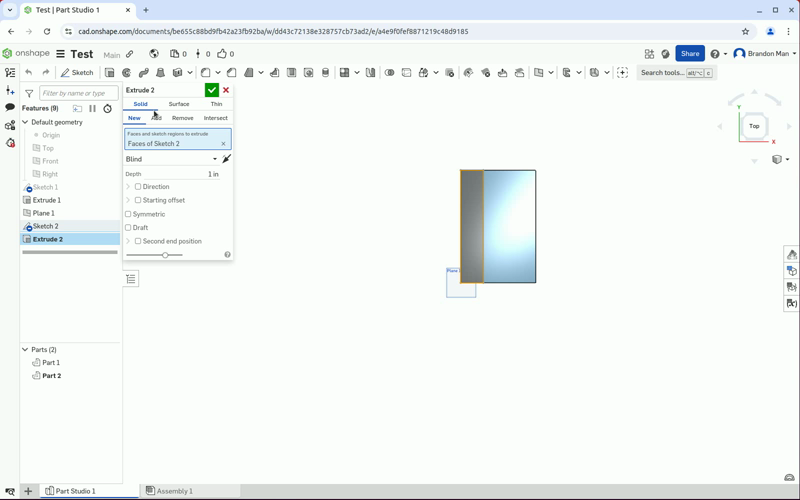
mouse_move(186, 120)
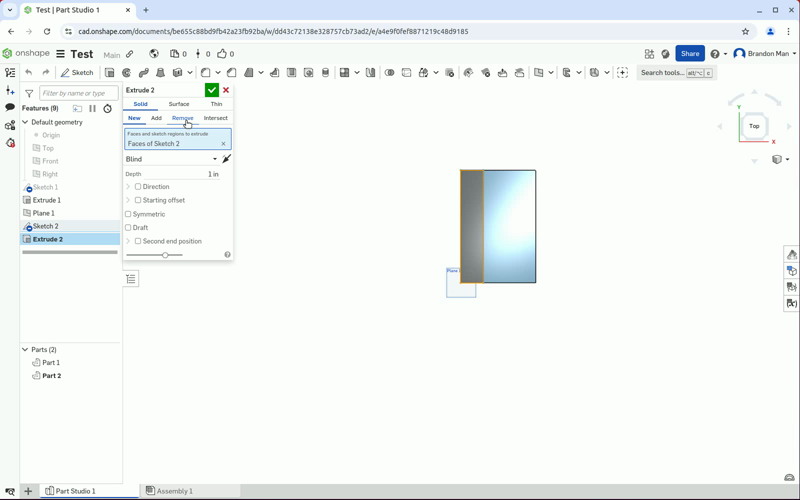
click(186, 120)
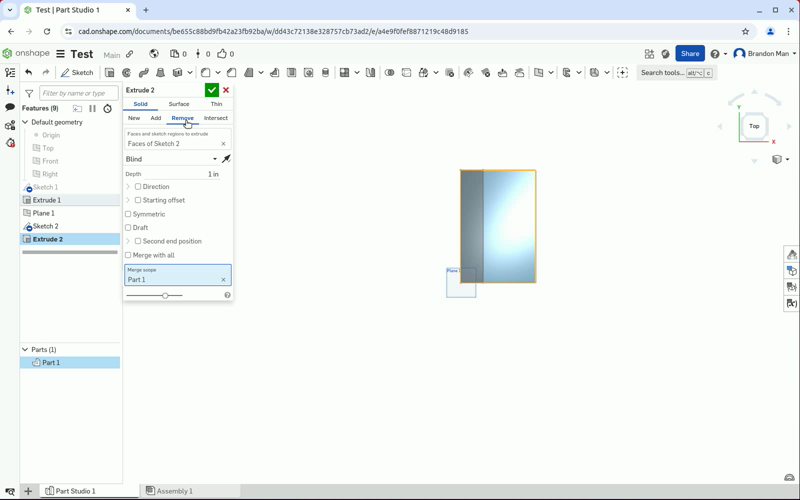
key(tab, 4)
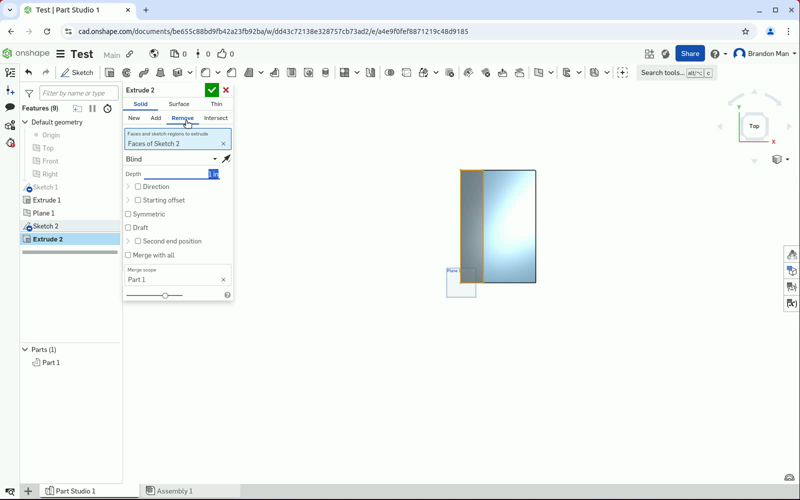
text(4.574)
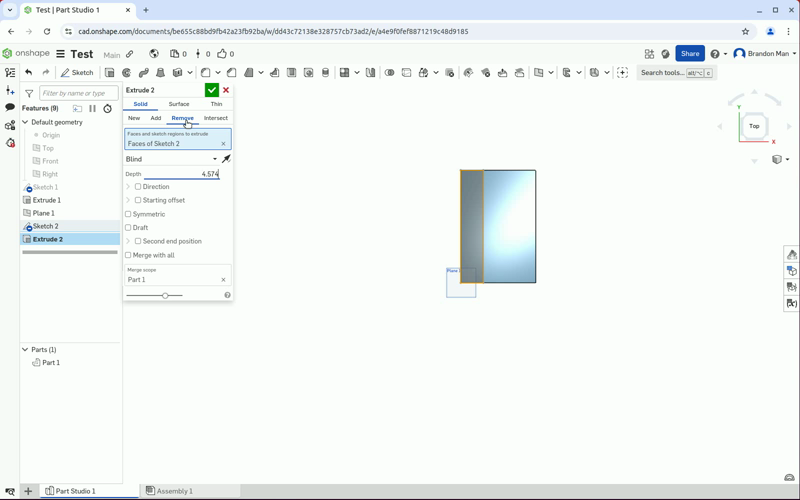
key(tab, 6)
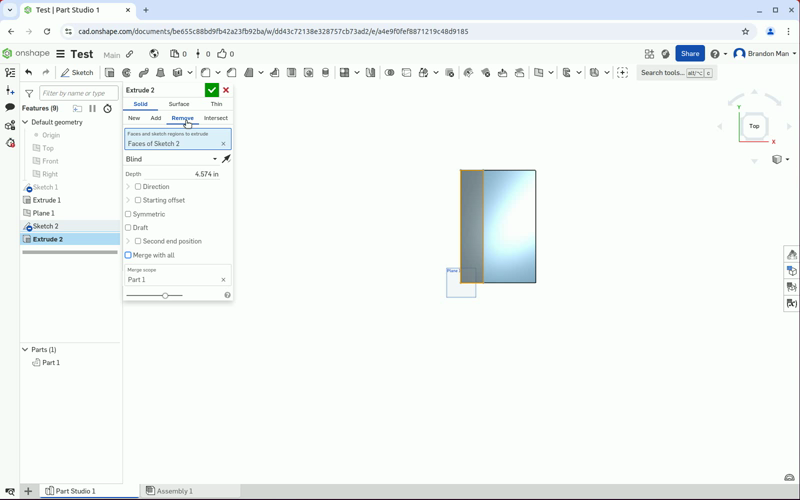
key(space)
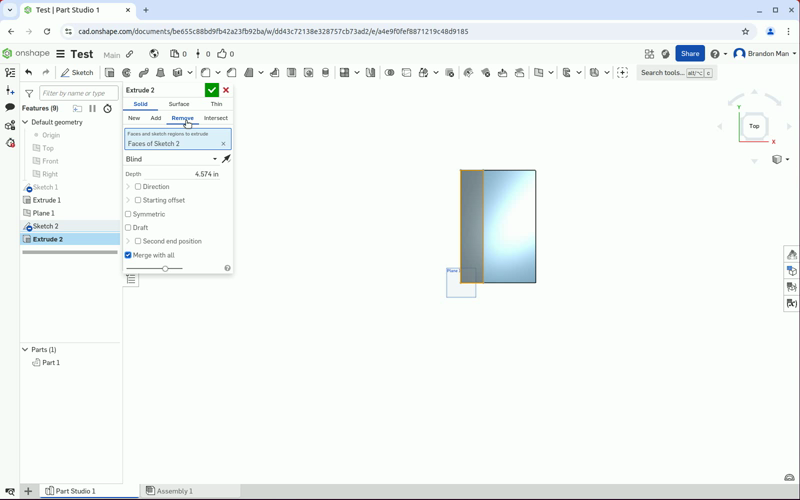
key(enter)
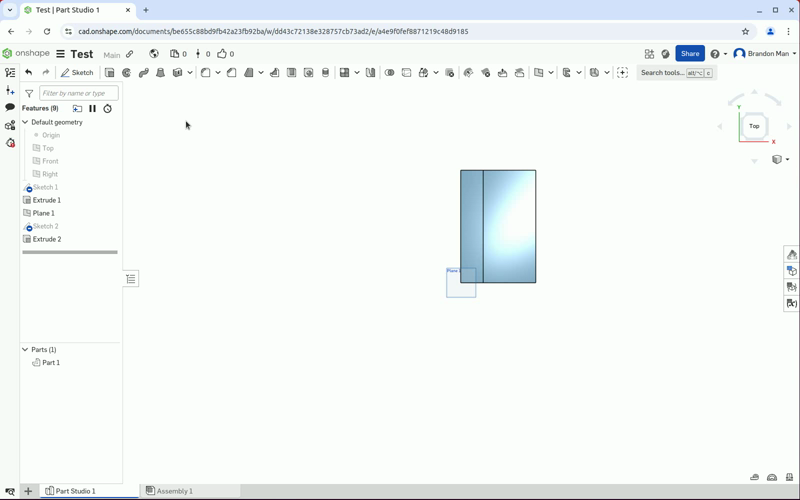
key(shift+h)
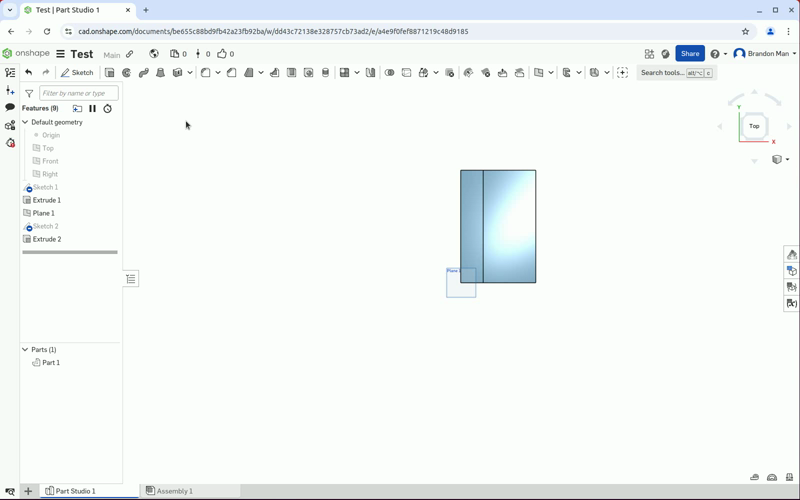
key(shift+h)
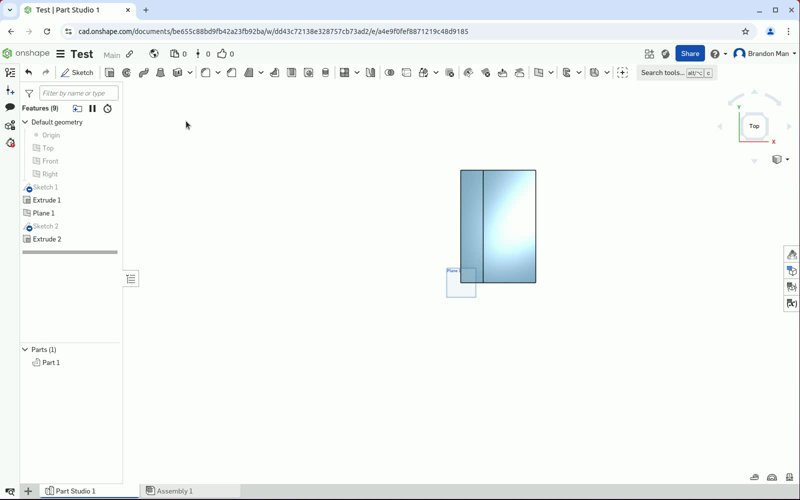
mouse_move(73, 189)
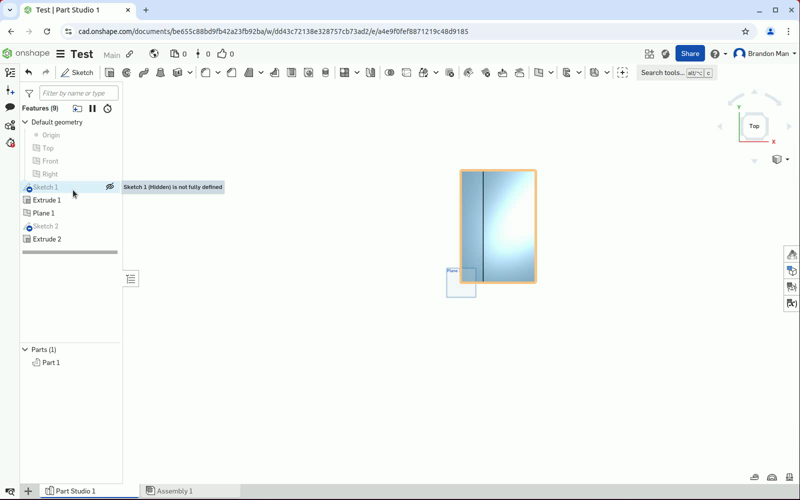
click(73, 189)
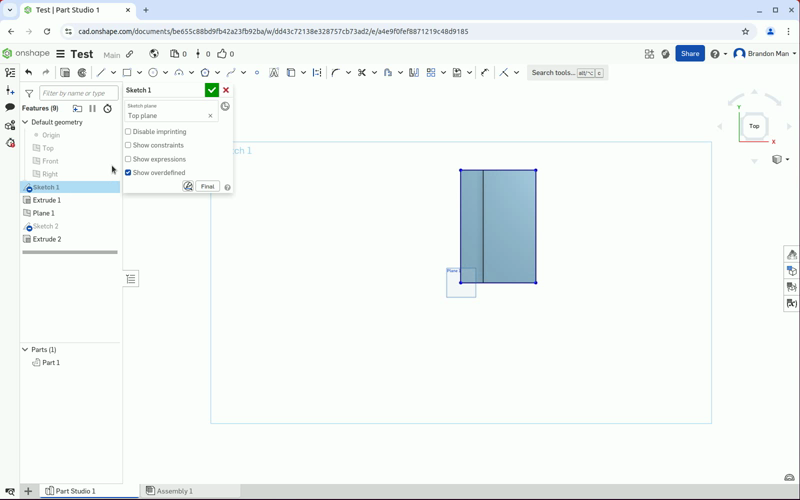
mouse_move(229, 92)
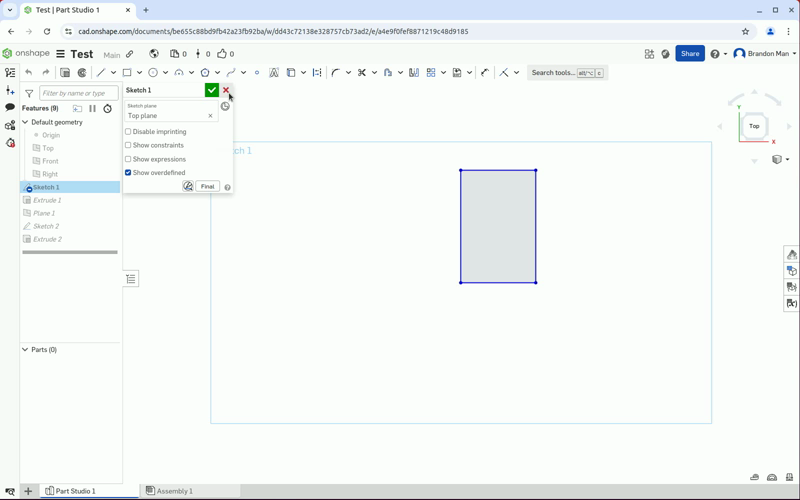
click(229, 92)
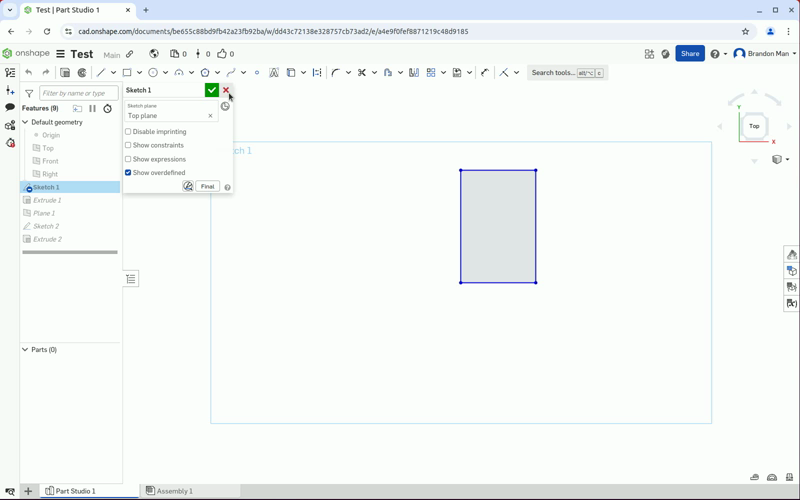
key(shift+s)
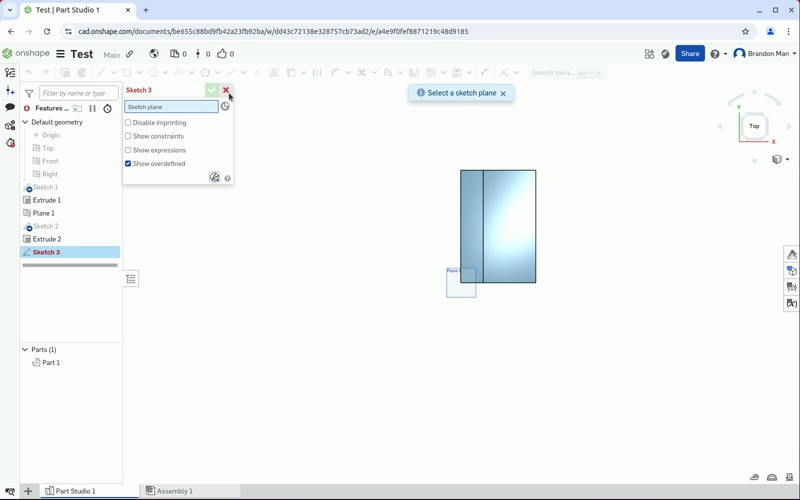
mouse_move(73, 215)
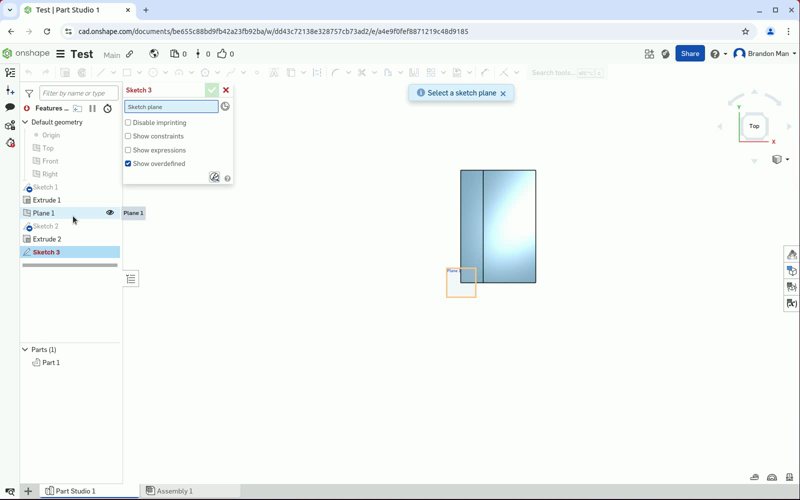
click(73, 215)
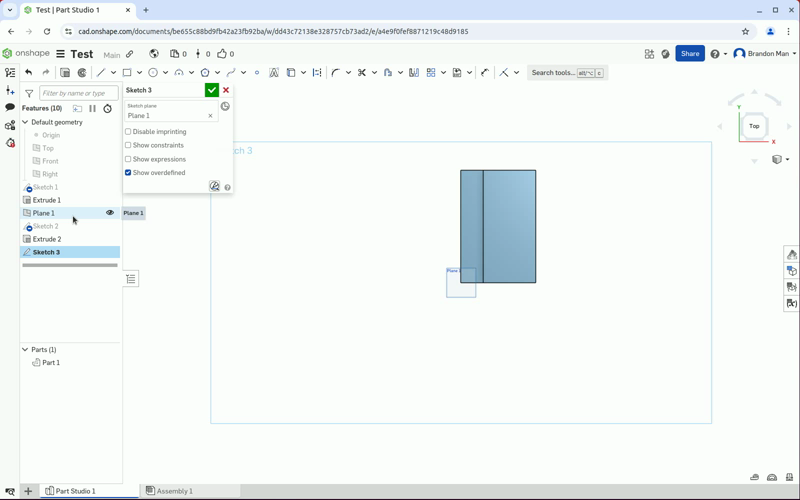
mouse_move(73, 352)
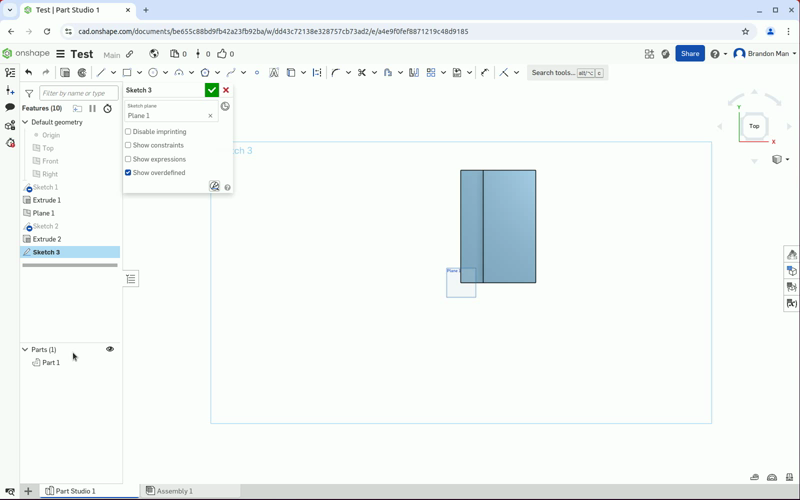
key(y)
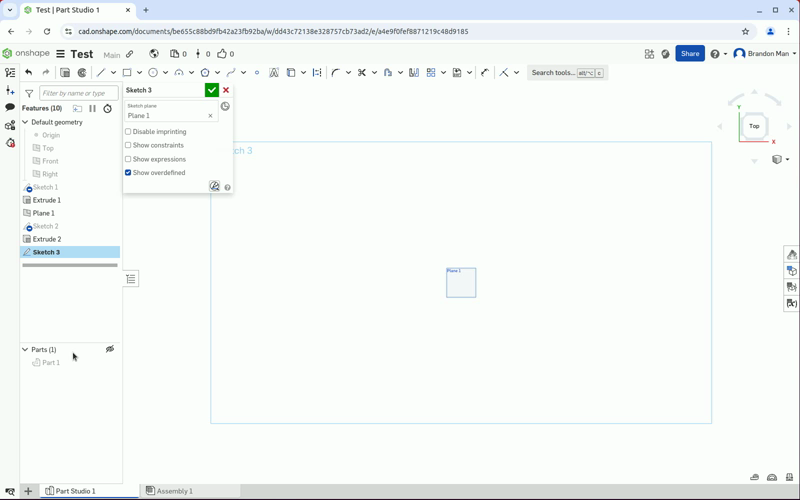
key(c)
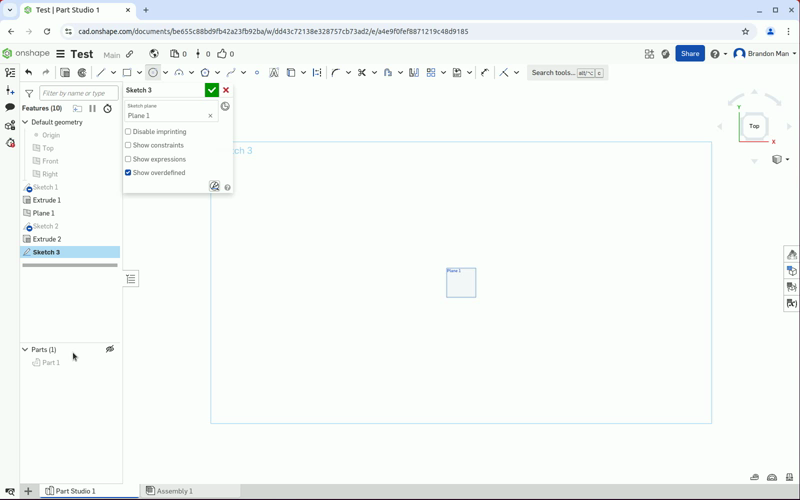
key_down(shift)
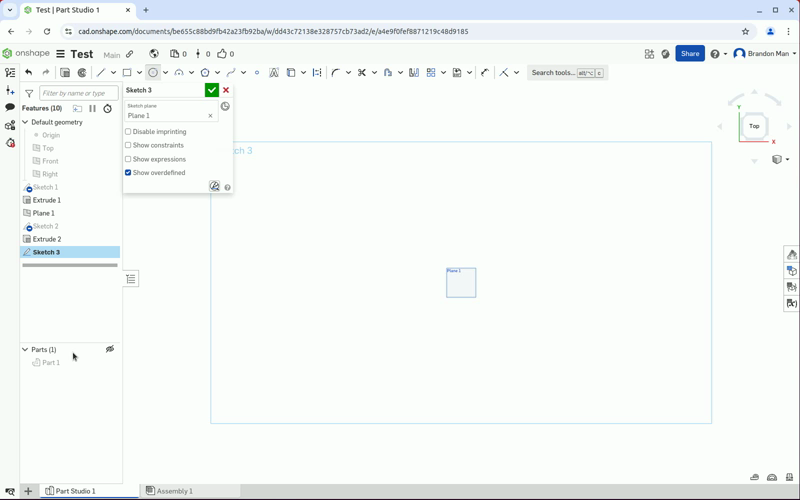
mouse_move(510, 226)
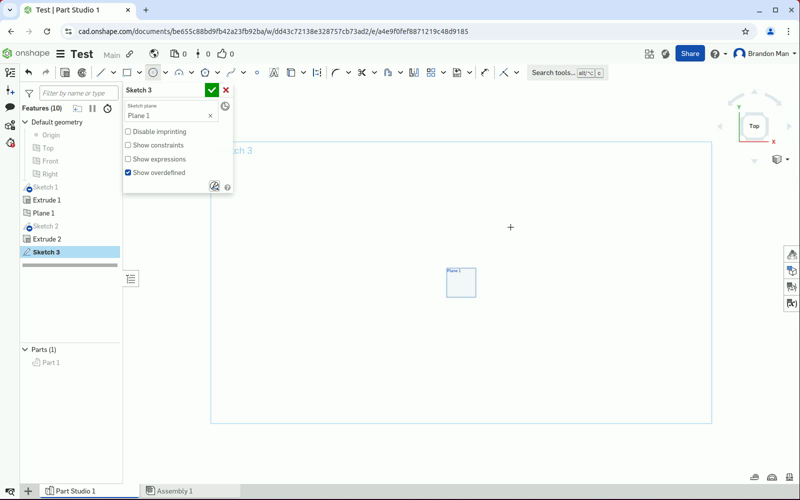
click(510, 226)
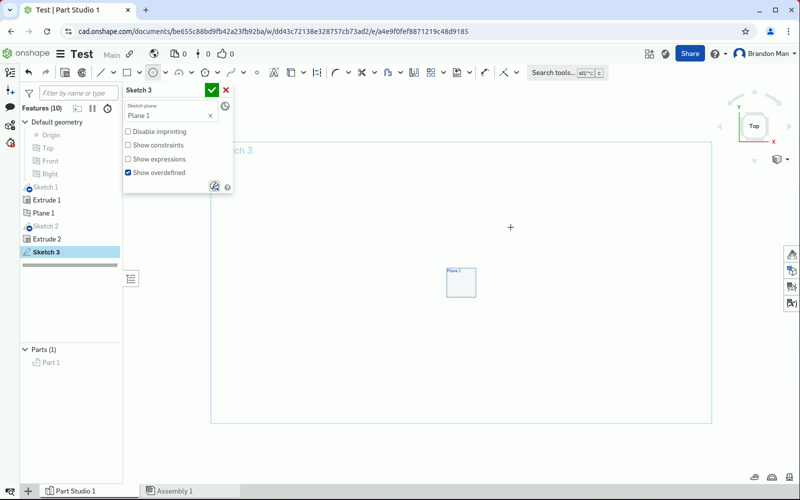
key_up(shift)
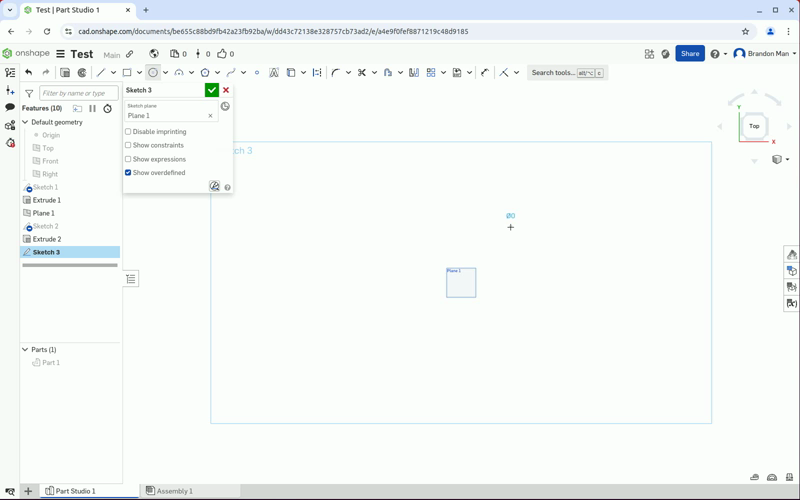
mouse_move(526, 226)
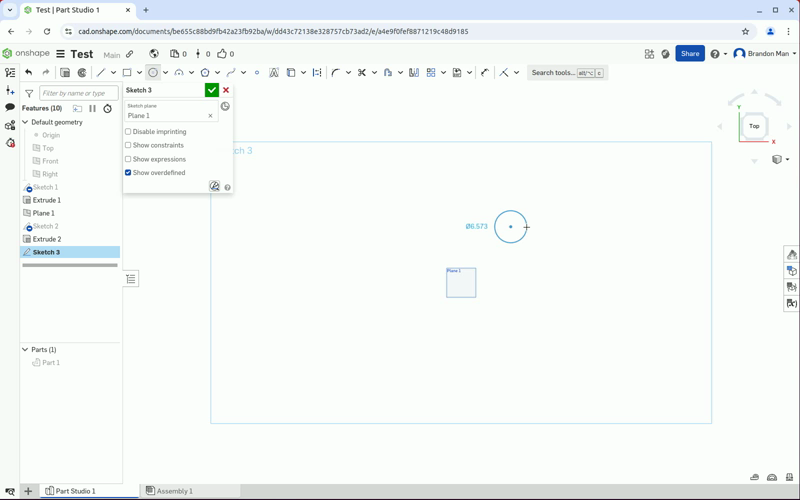
click(526, 226)
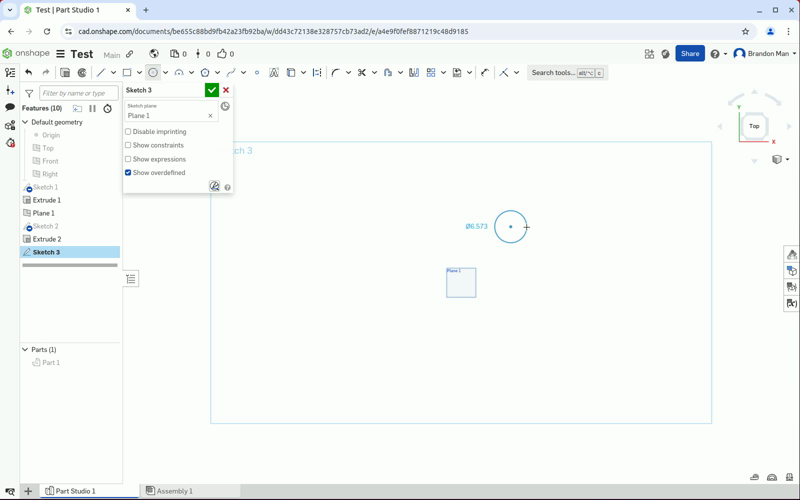
key(esc)
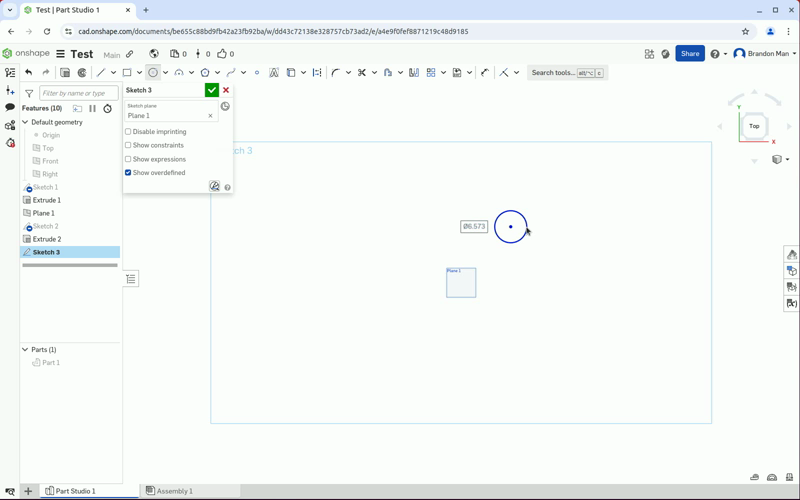
mouse_move(525, 223)
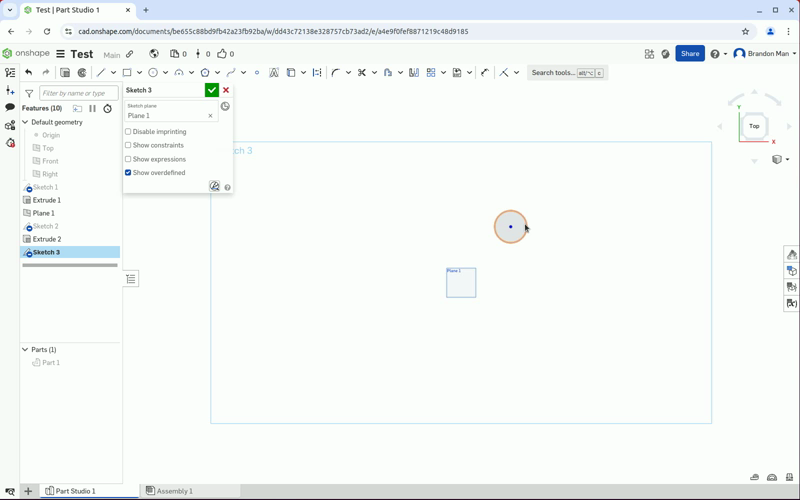
scroll(6)
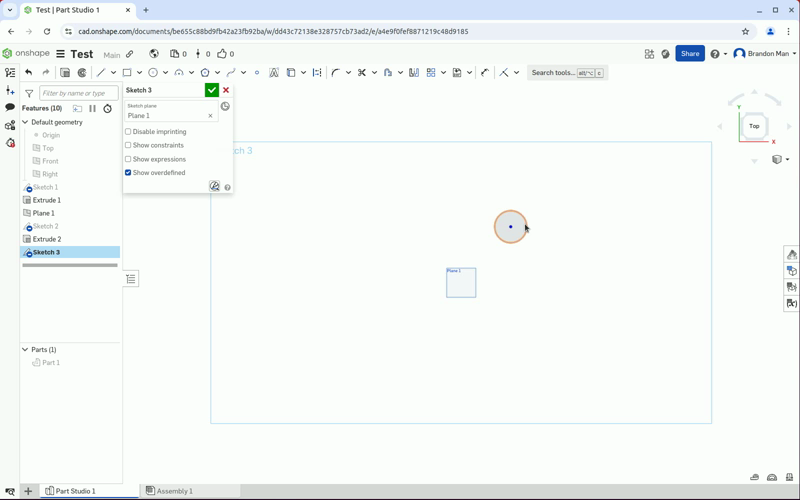
scroll(6)
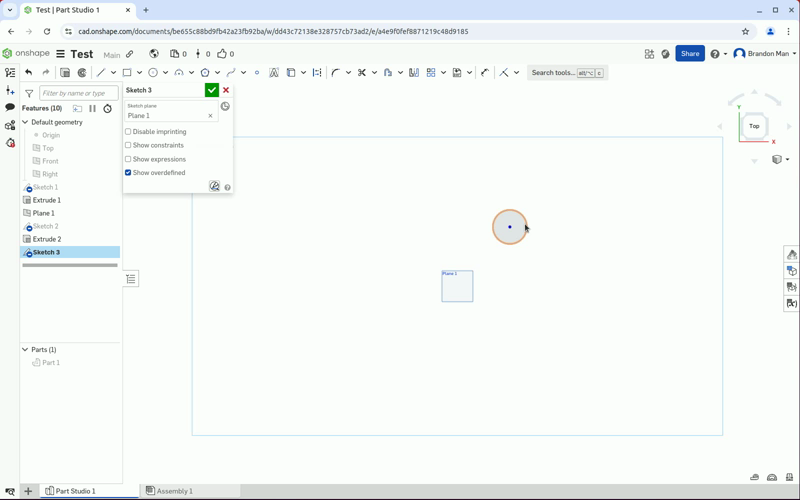
scroll(6)
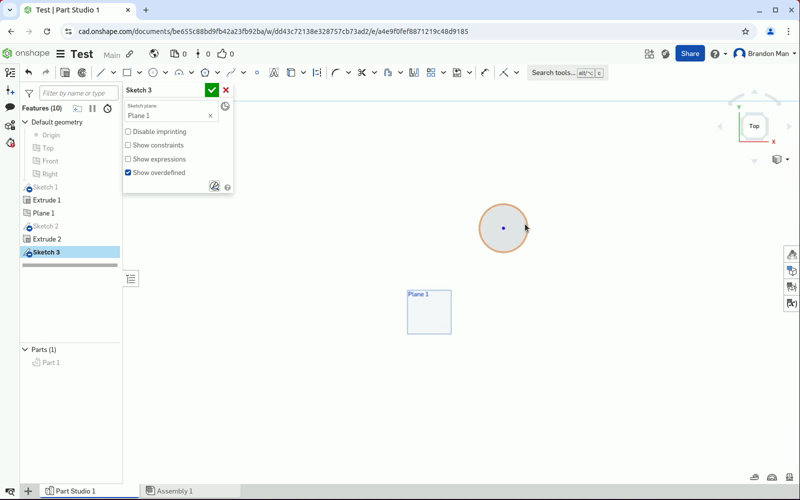
scroll(6)
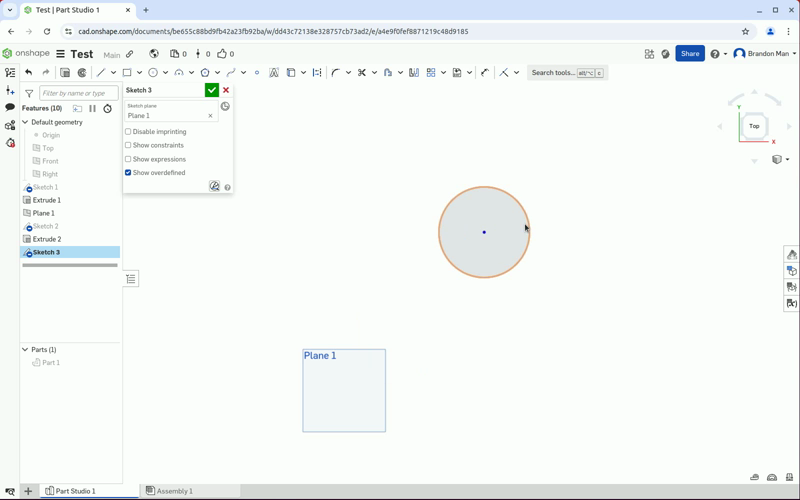
scroll(6)
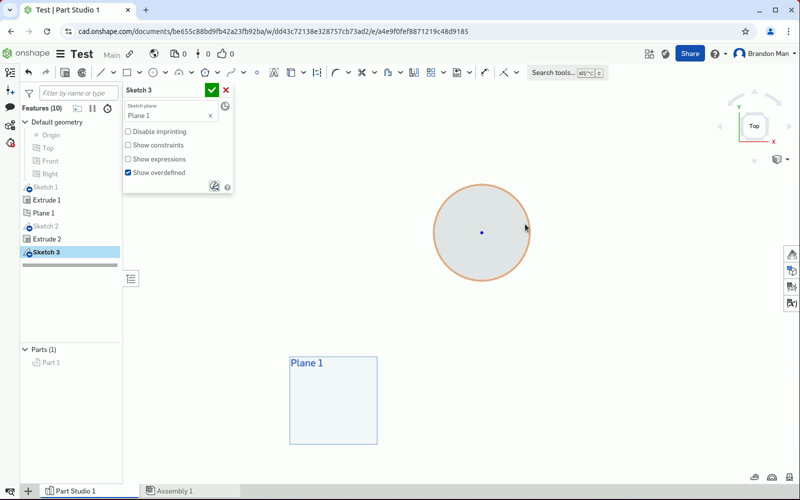
scroll(6)
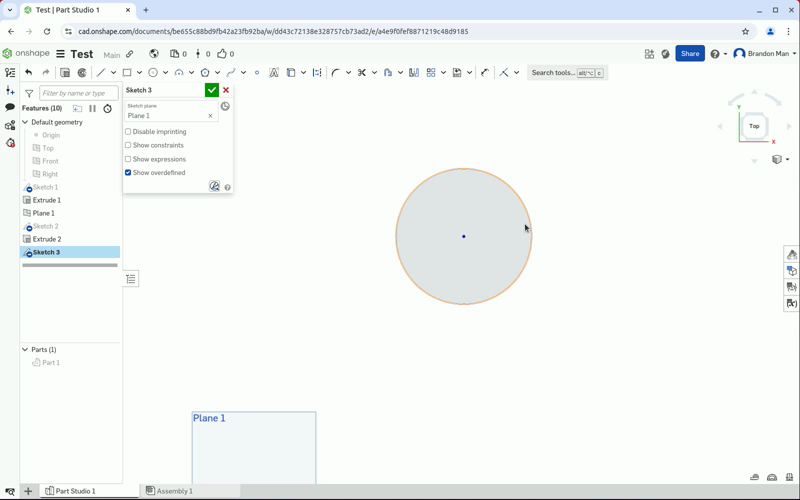
scroll(6)
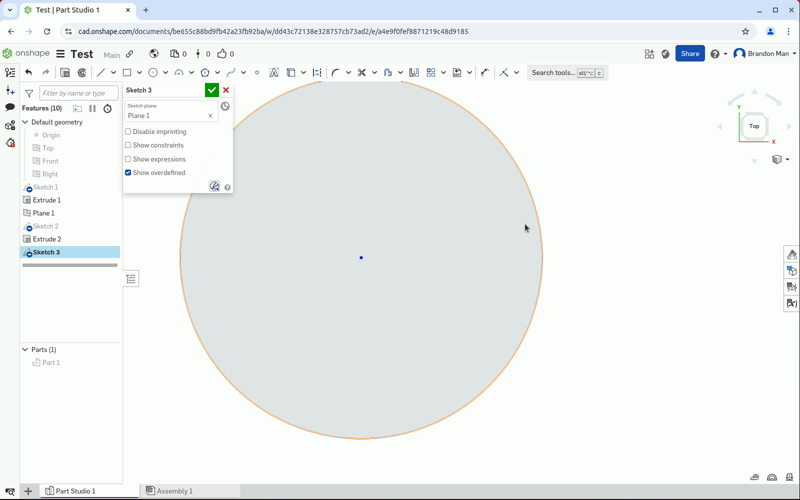
click(525, 223)
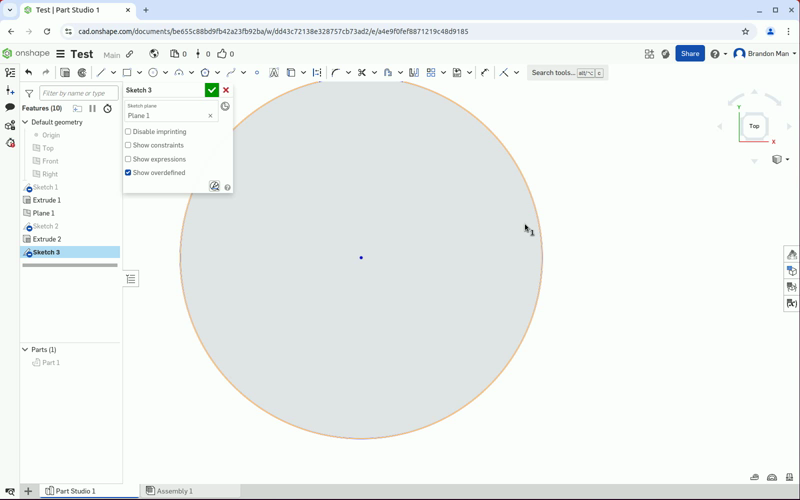
scroll(-6)
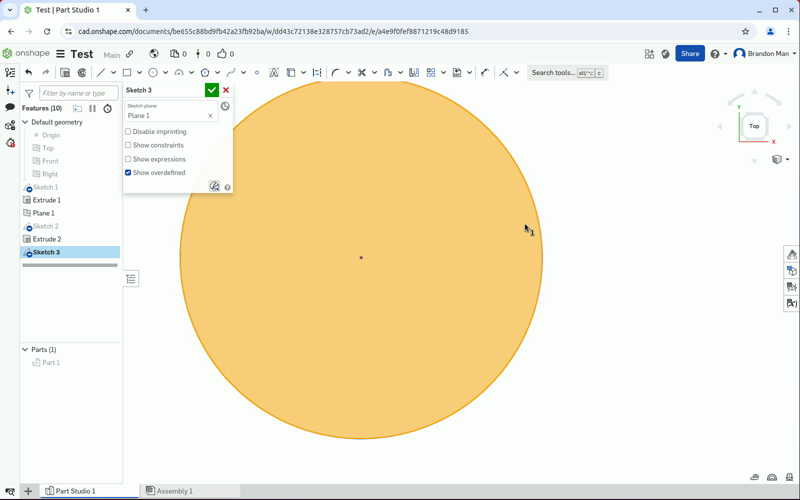
scroll(-6)
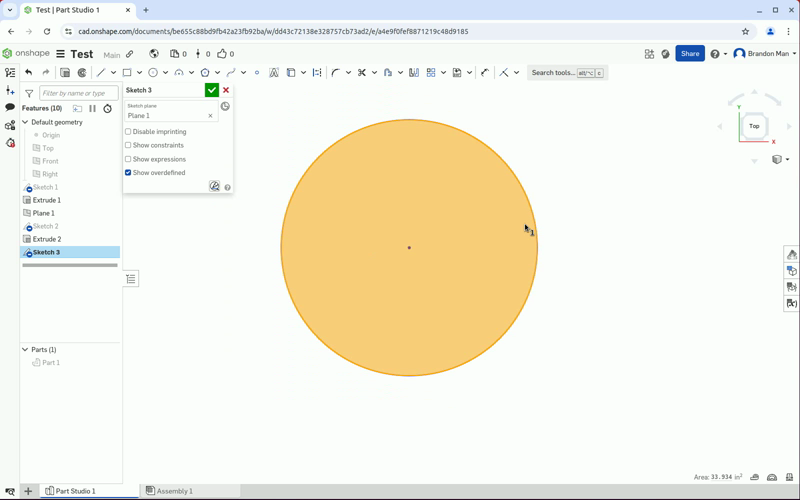
scroll(-6)
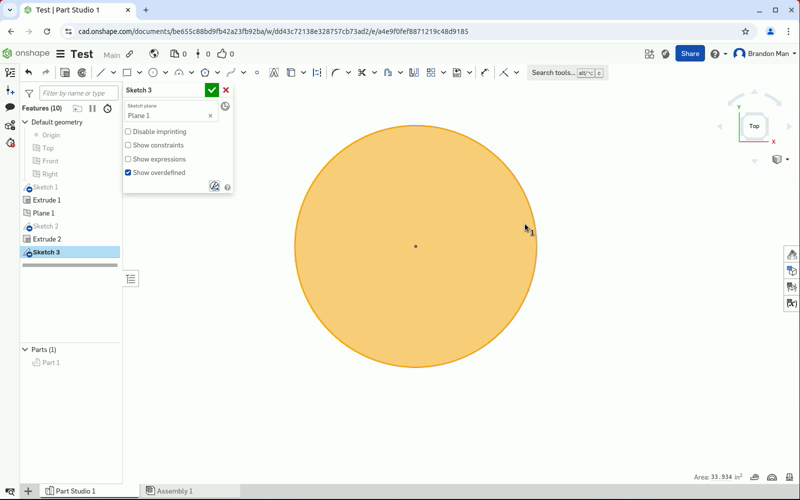
scroll(-6)
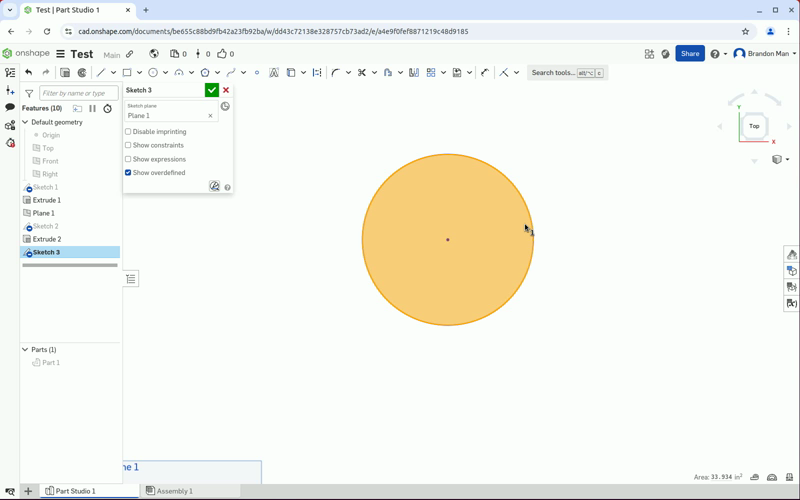
scroll(-6)
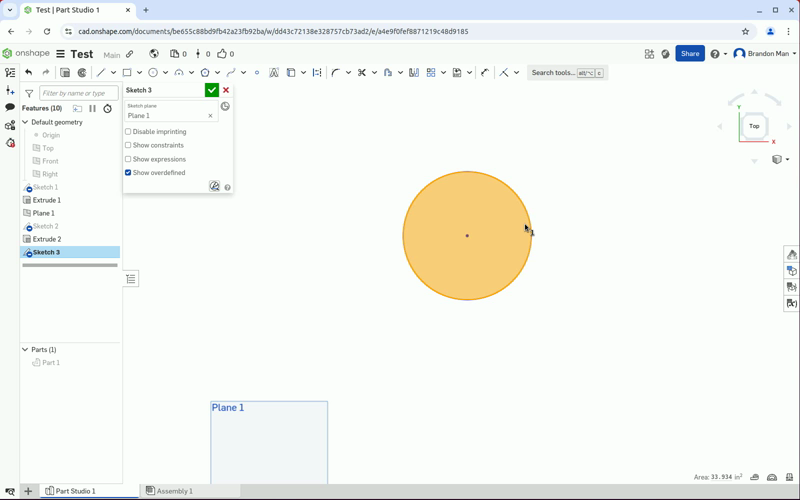
scroll(-6)
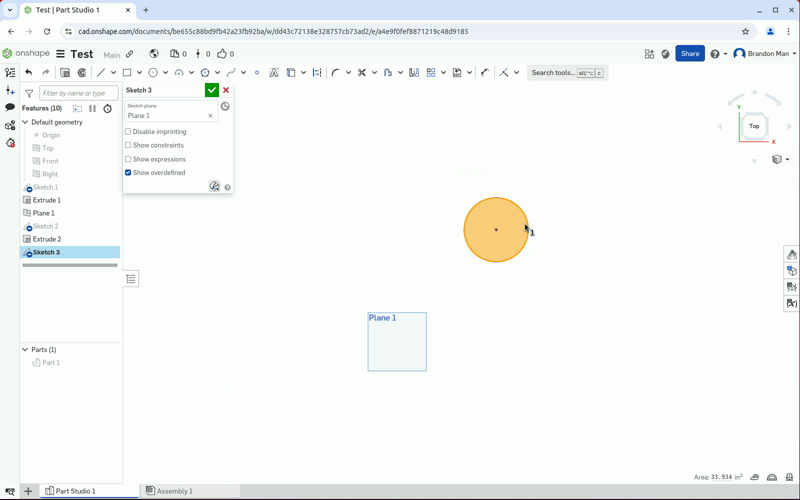
scroll(-6)
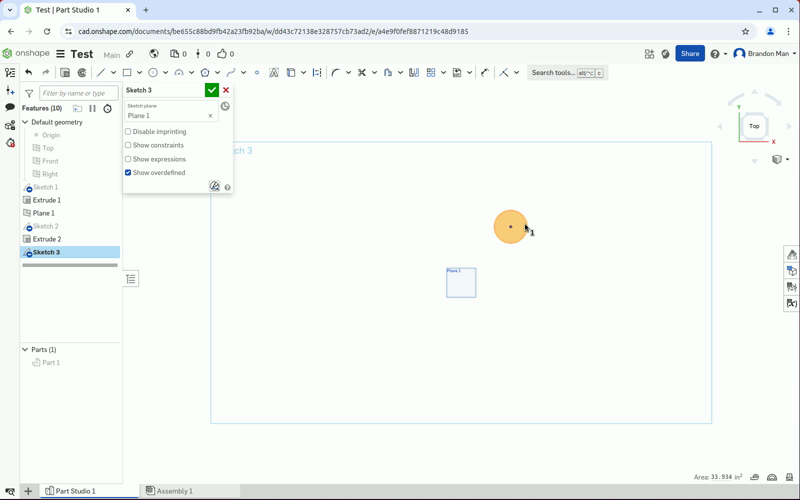
mouse_move(73, 352)
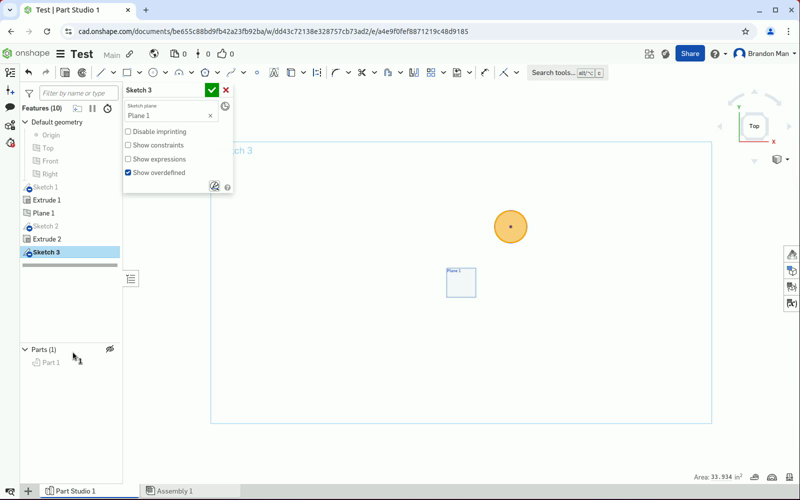
key(shift+y)
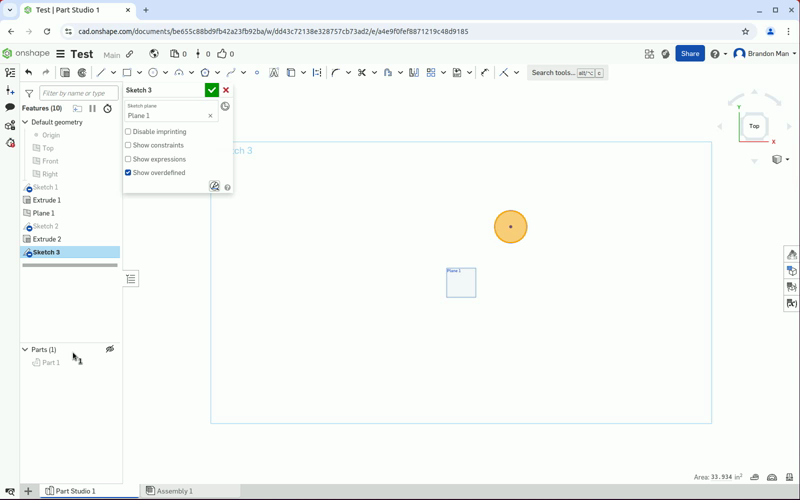
key(shift+e)
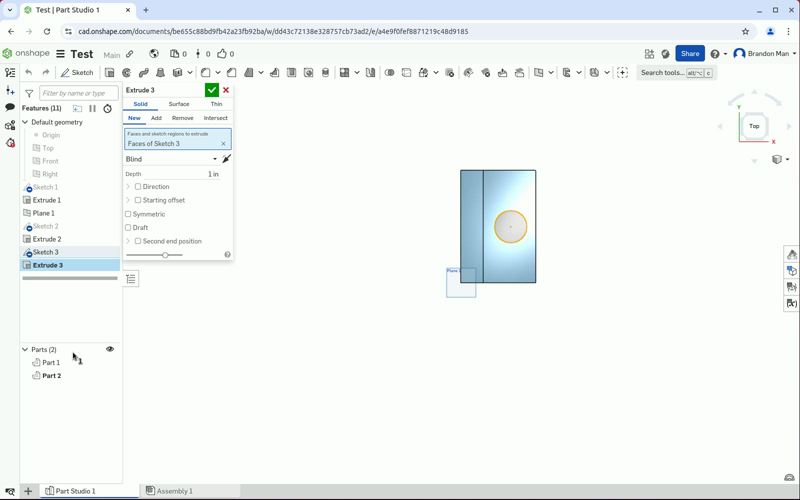
mouse_move(143, 106)
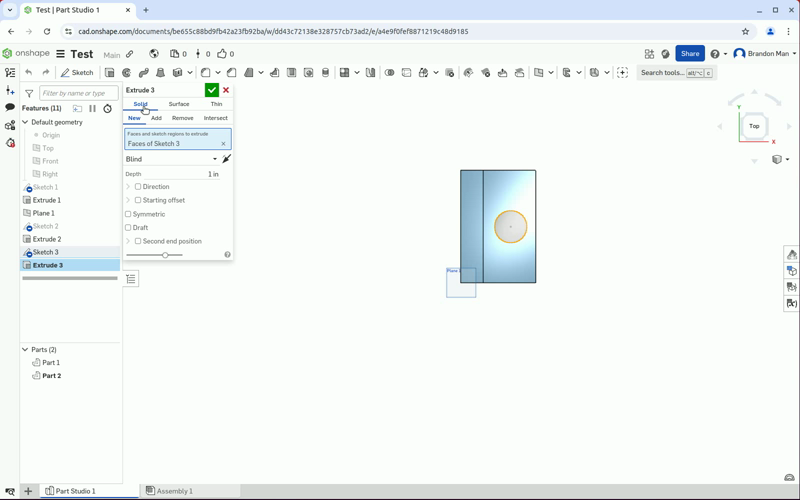
click(143, 106)
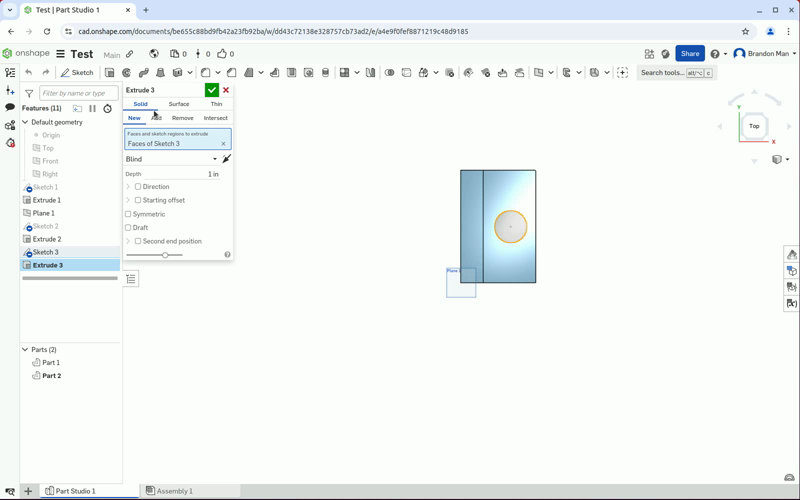
mouse_move(186, 120)
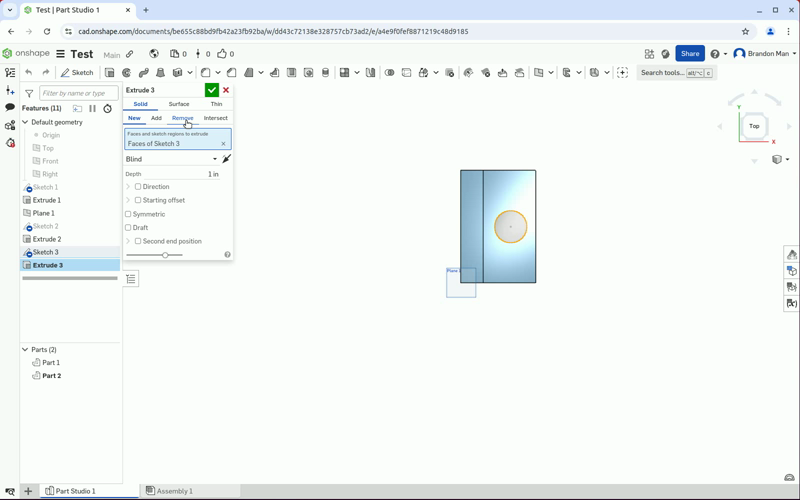
click(186, 120)
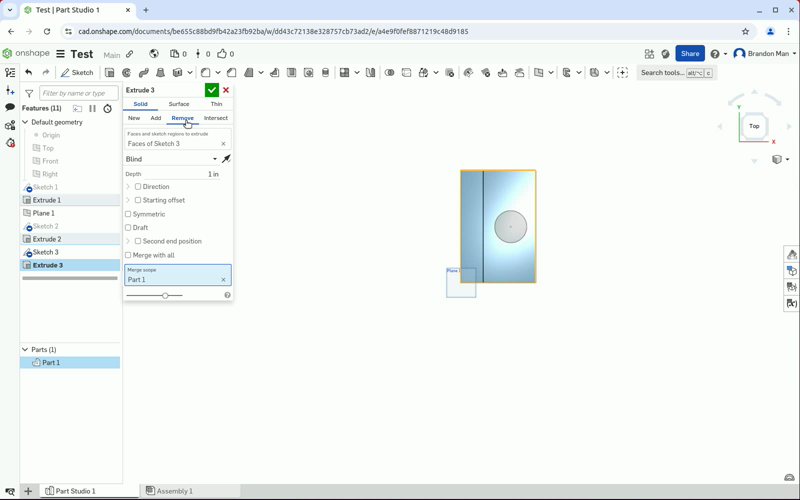
key(tab, 4)
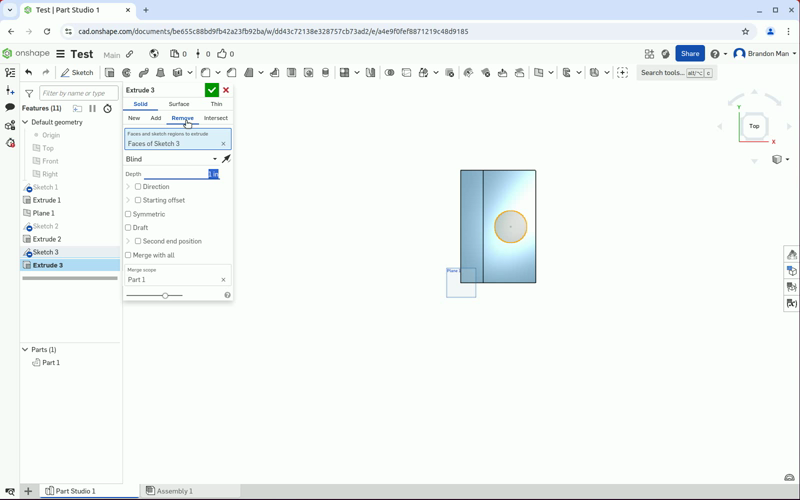
text(30.811)
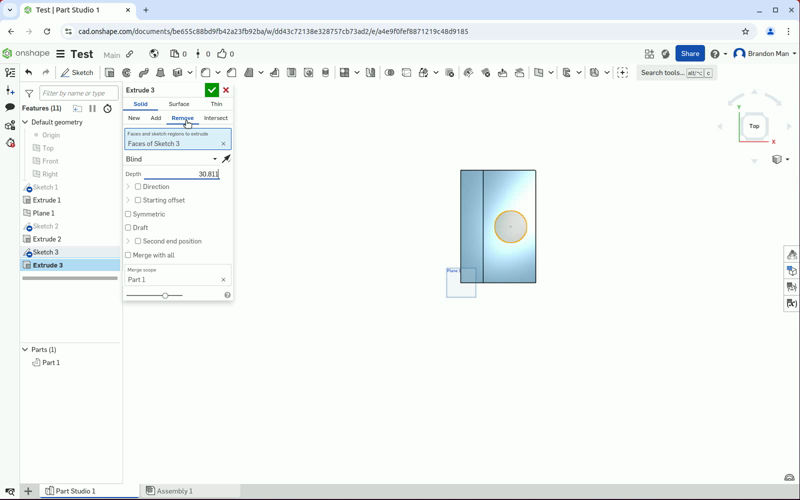
key(tab, 6)
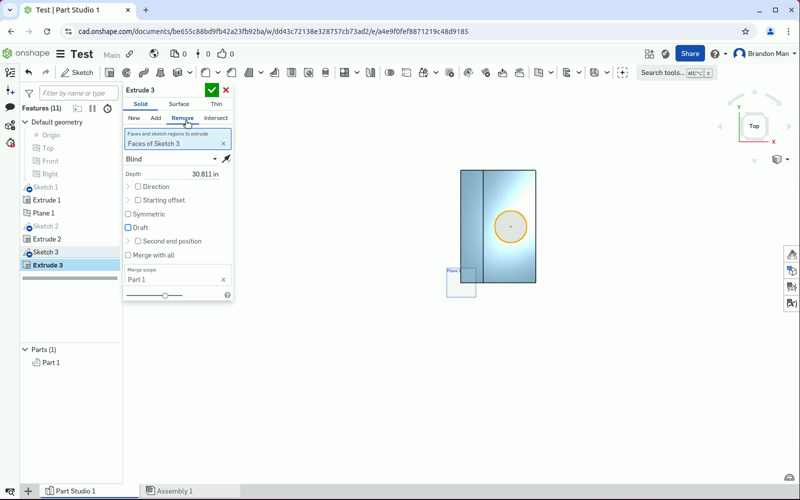
key(space)
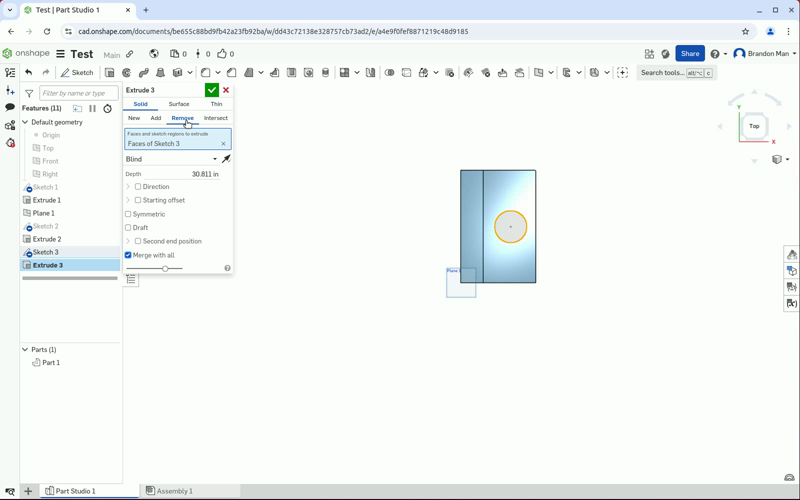
key(enter)
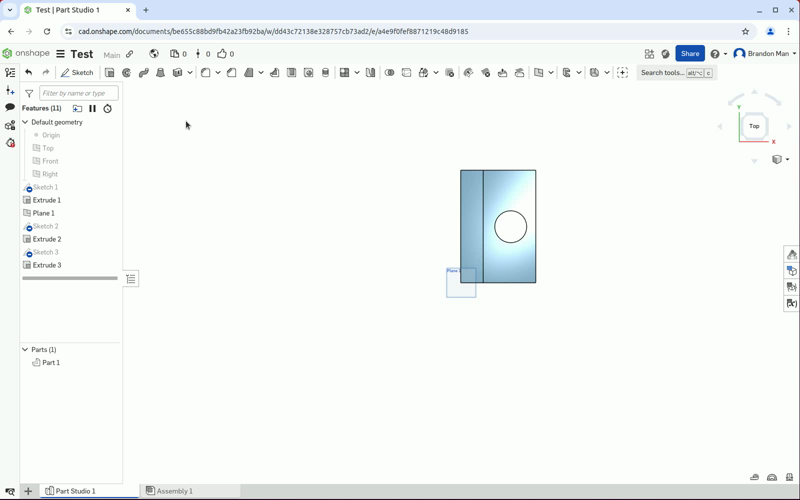
key(shift+h)
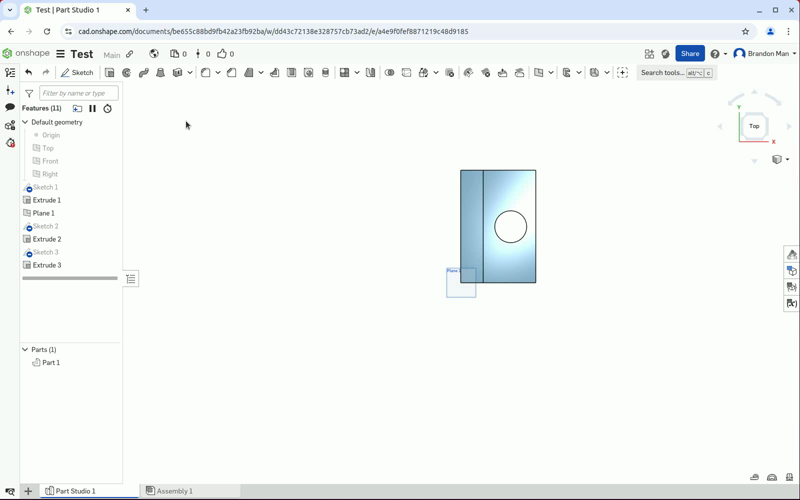
key(shift+h)
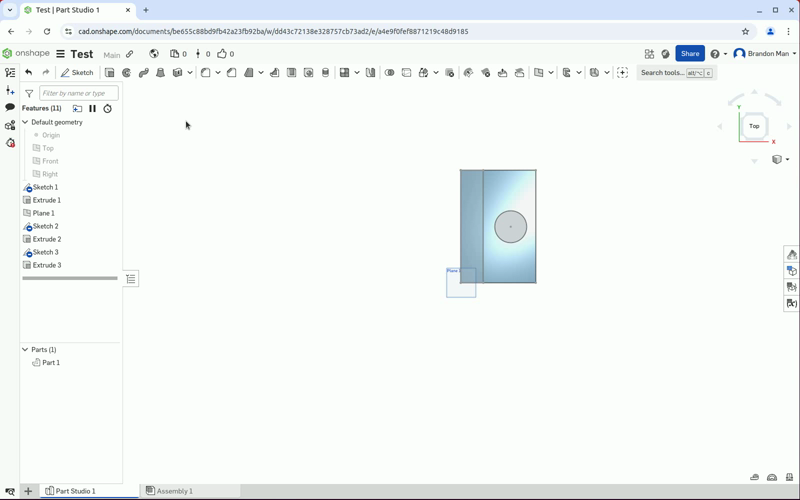
key(shift+7)
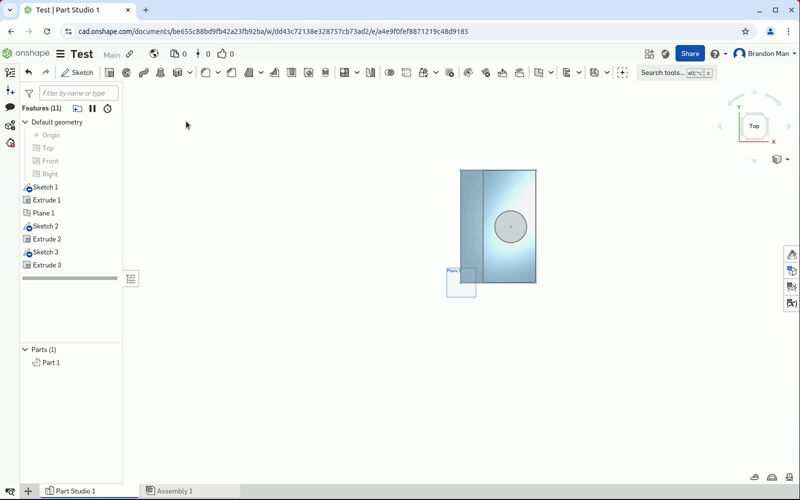
key(up, 3)
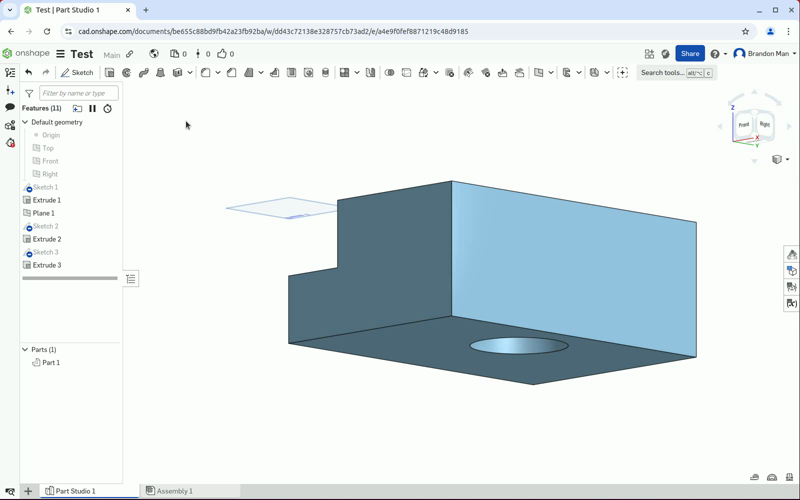
key(left, 3)
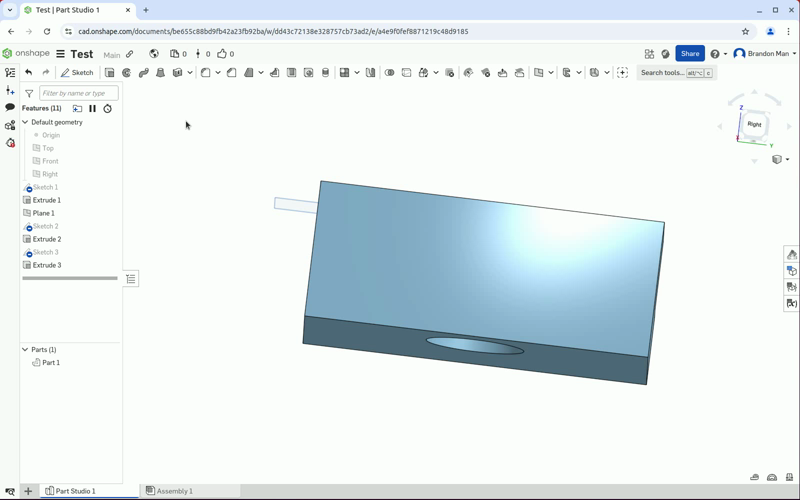
key(right, 3)
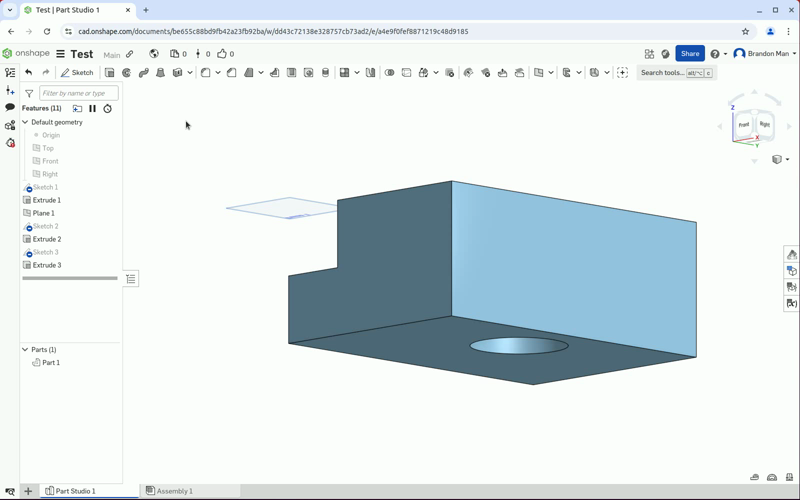
key(down, 3)
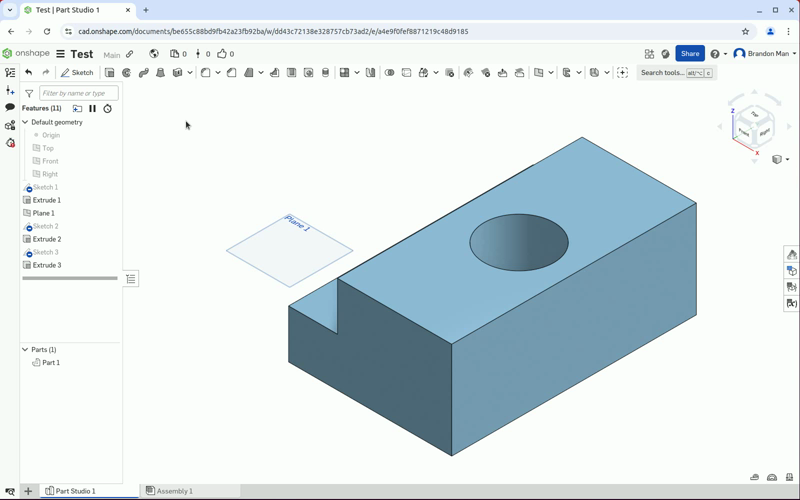
mouse_move(73, 189)
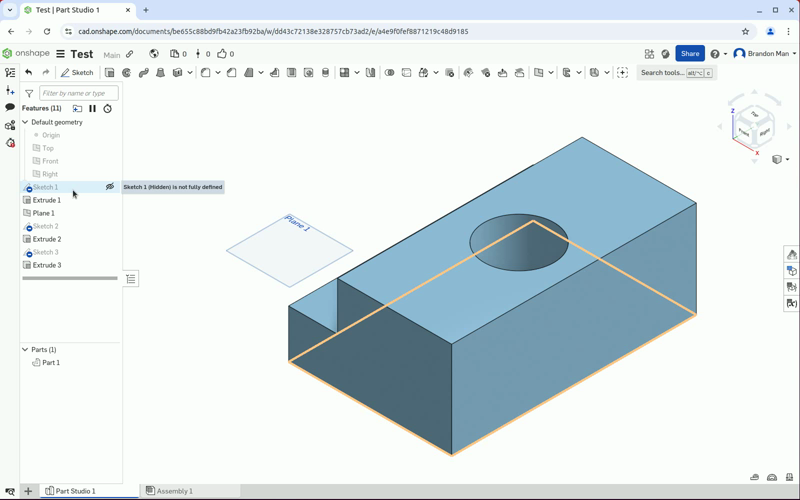
click(73, 189)